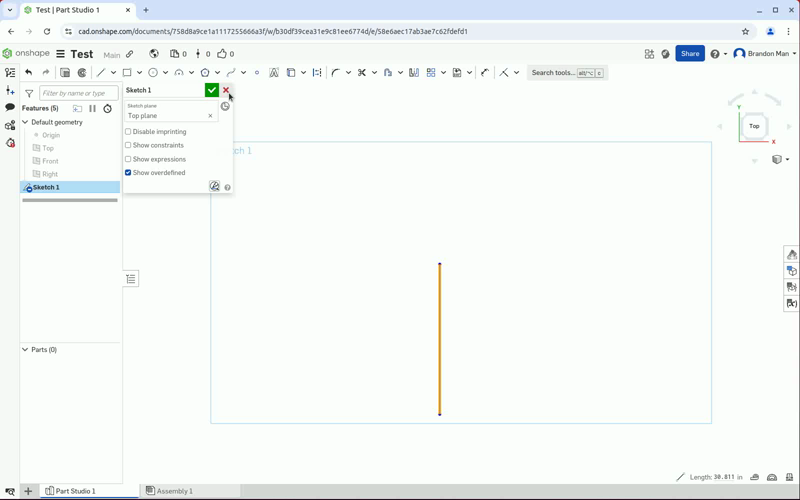
key(shift+h)
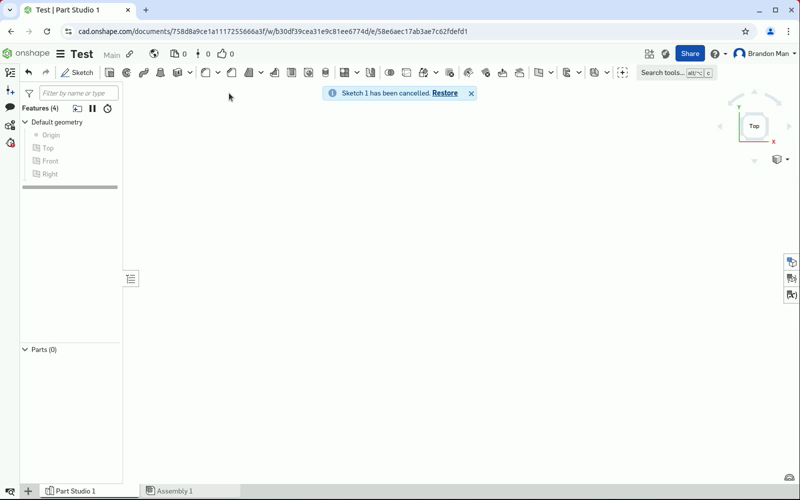
mouse_move(73, 352)
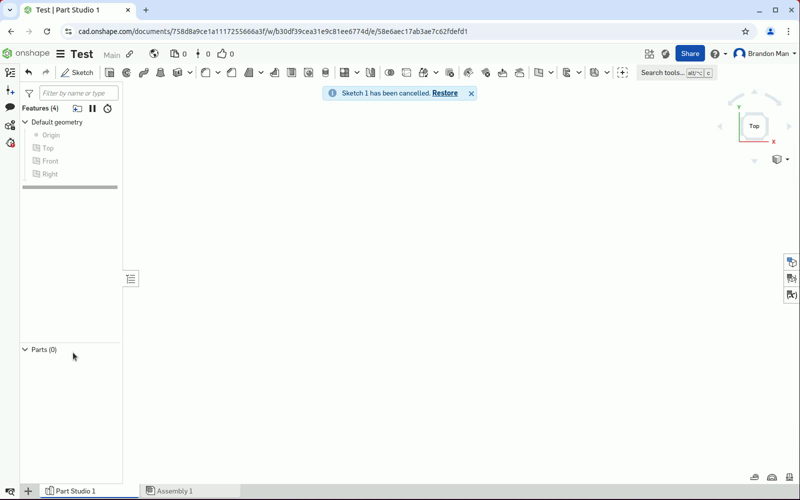
key(y)
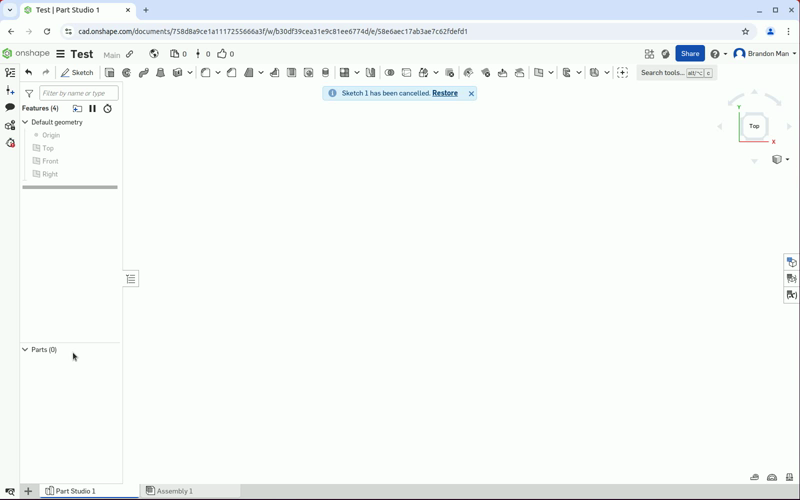
key(shift+p)
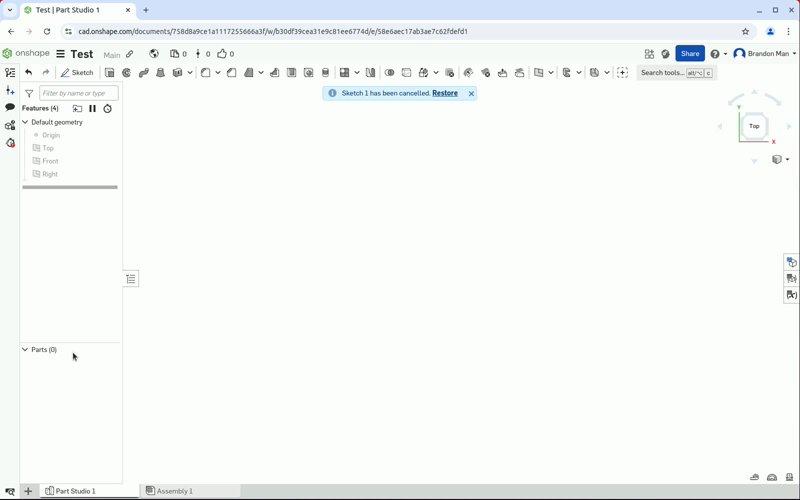
key(space)
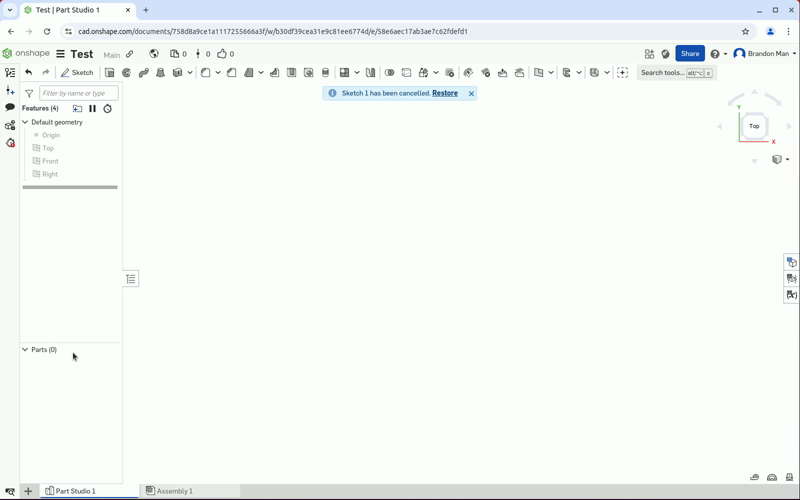
key_down(shift)
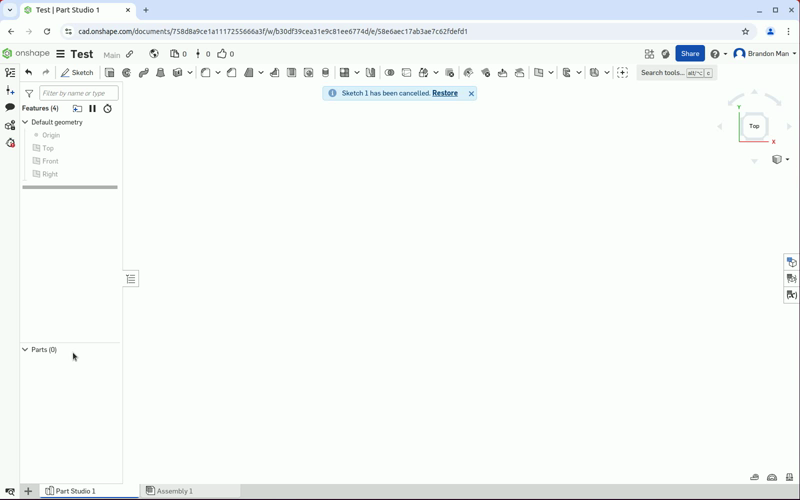
key(up)
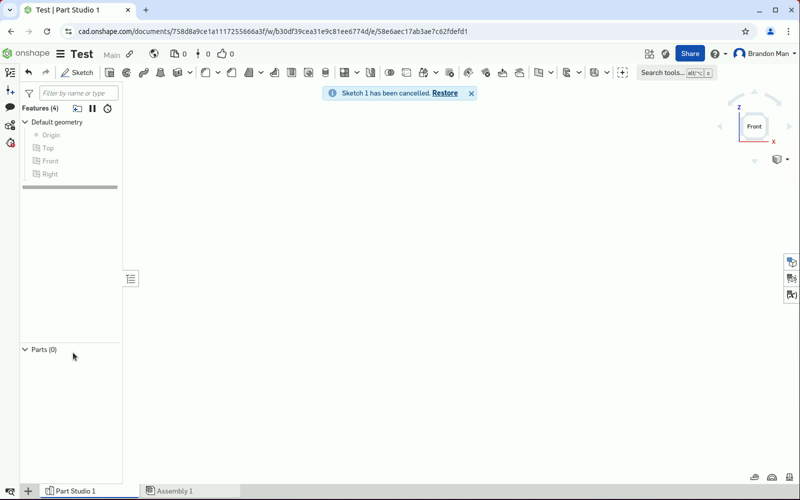
key_up(shift)
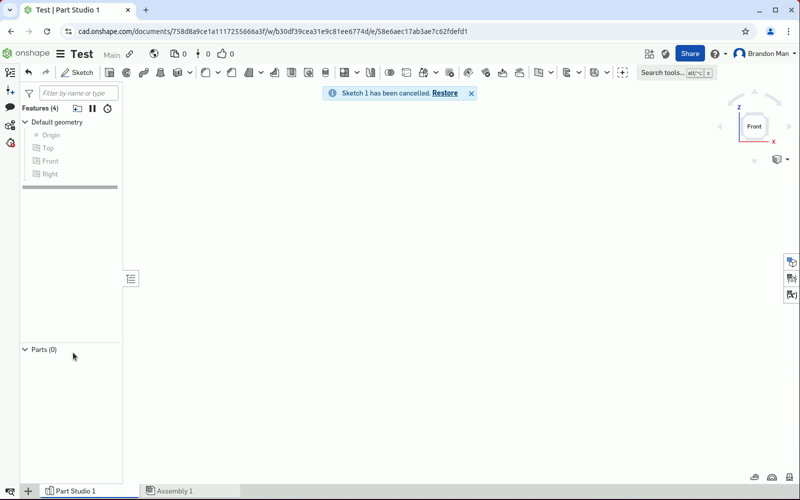
key(space)
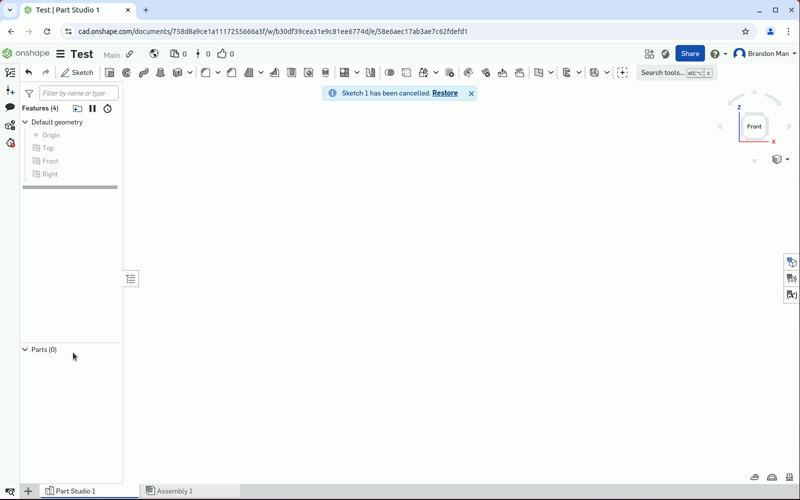
key_down(shift)
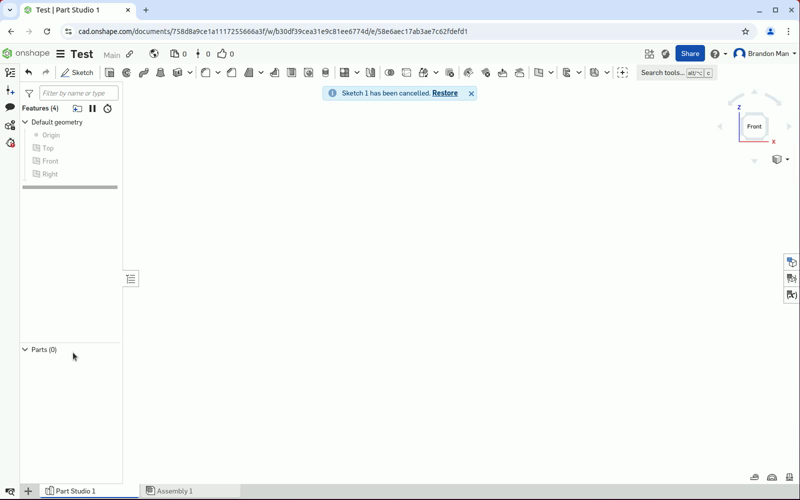
key(left)
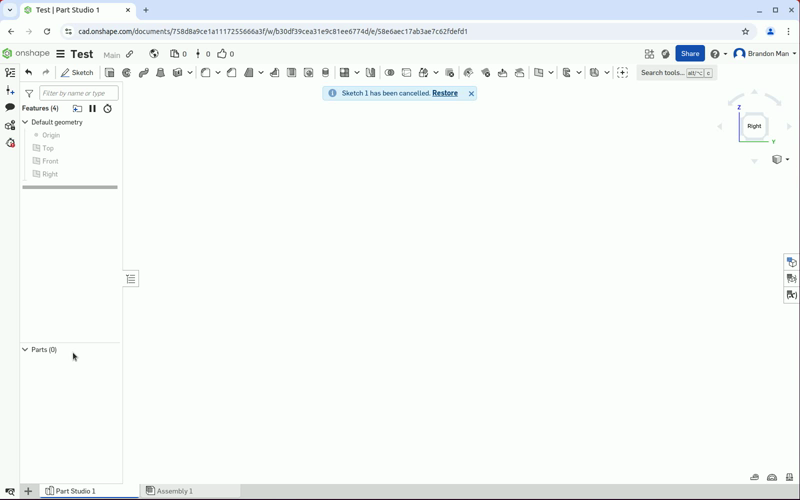
key_up(shift)
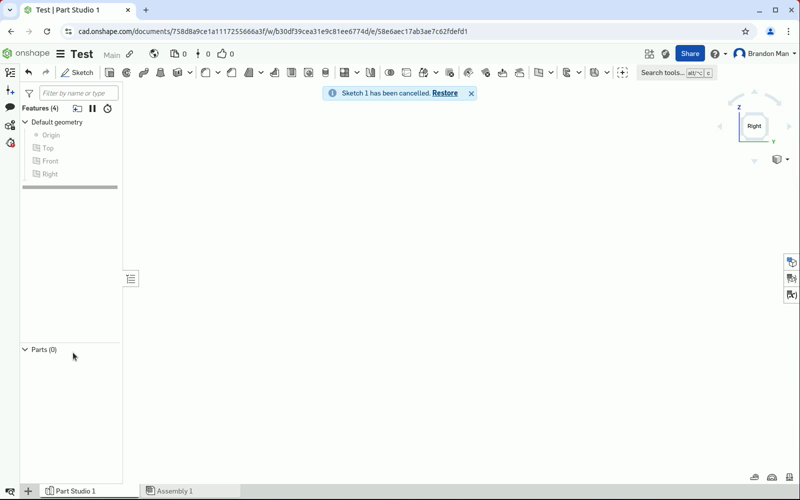
mouse_move(73, 352)
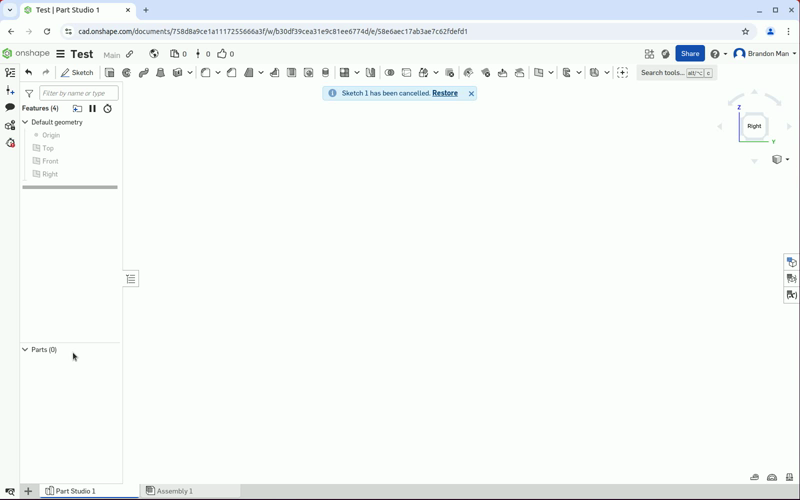
key(shift+y)
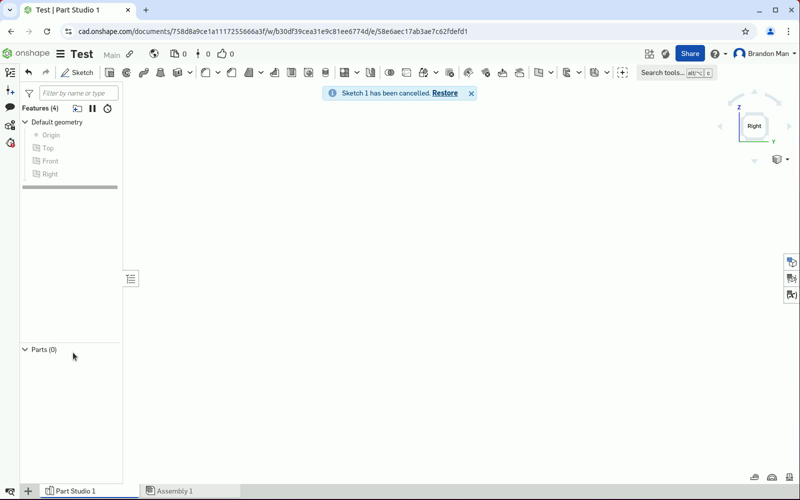
key(shift+s)
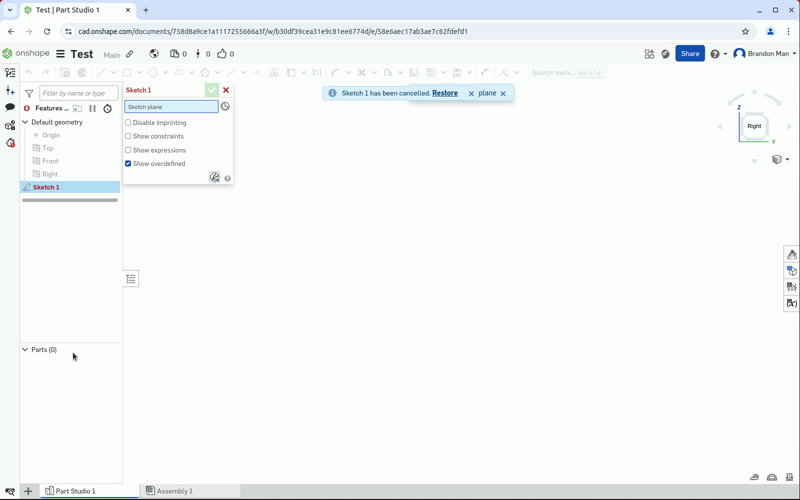
mouse_move(73, 176)
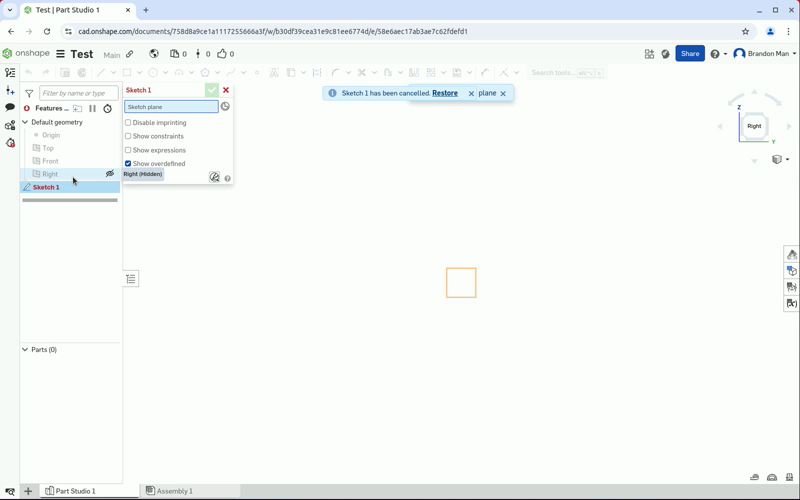
click(73, 176)
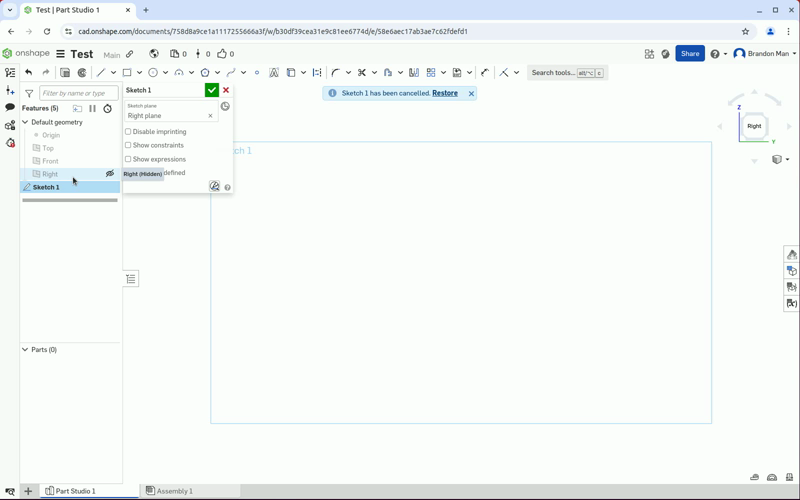
mouse_move(73, 352)
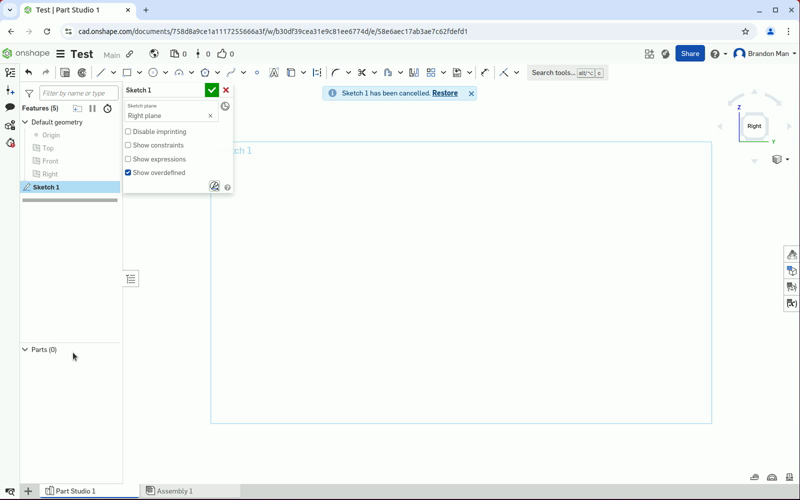
key(y)
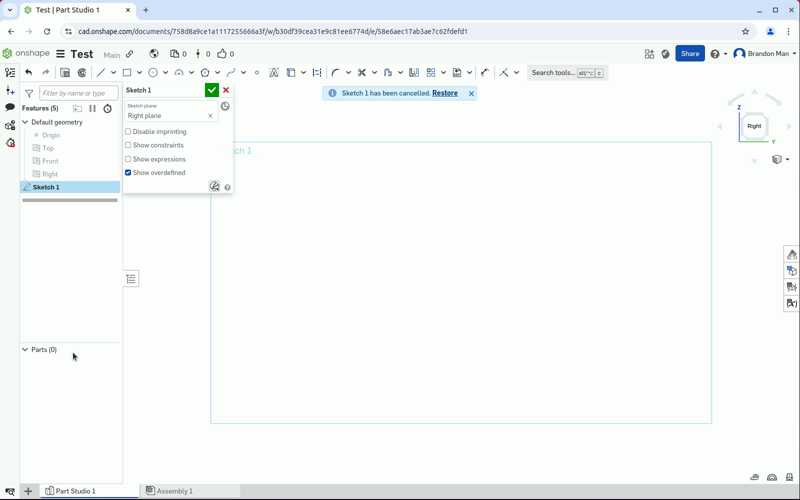
key(c)
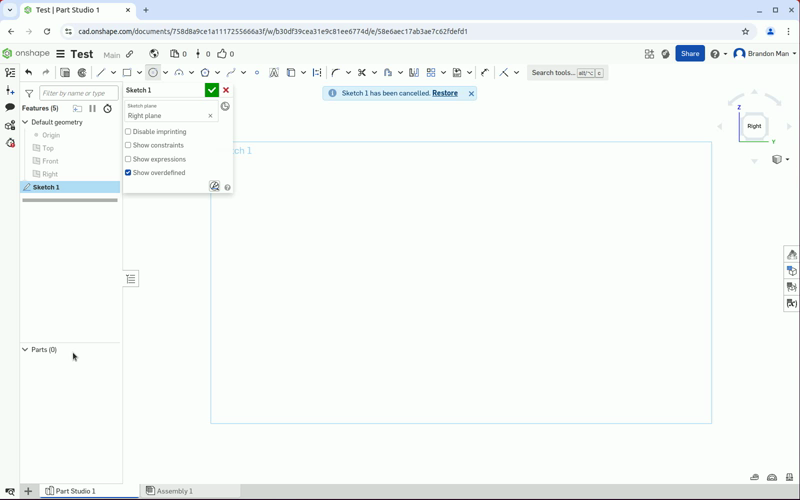
key_down(shift)
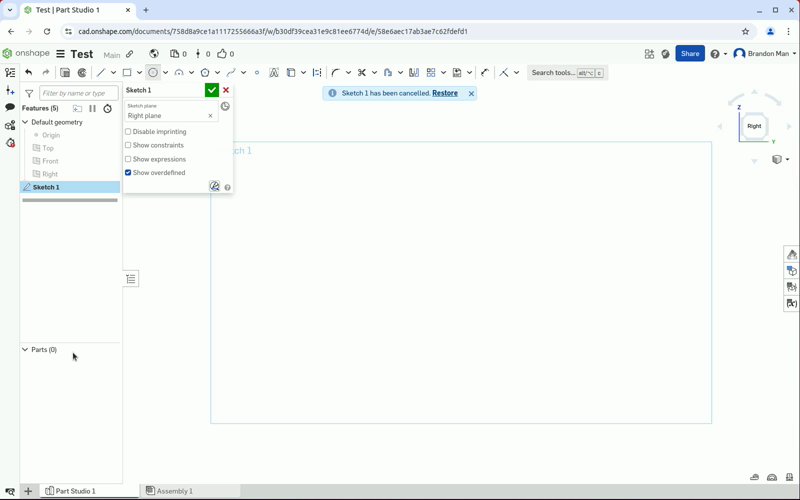
mouse_move(461, 282)
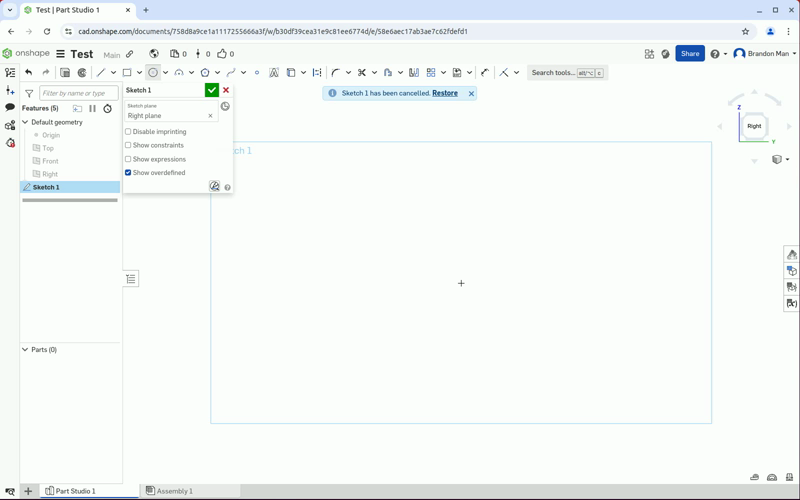
click(461, 282)
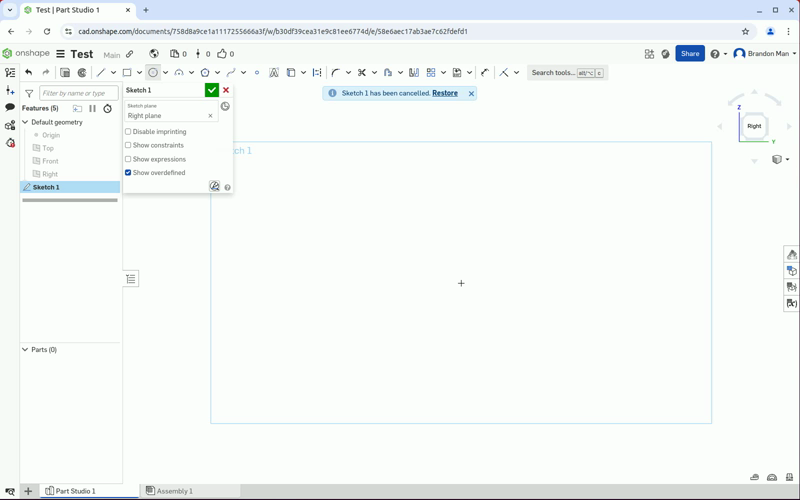
key_up(shift)
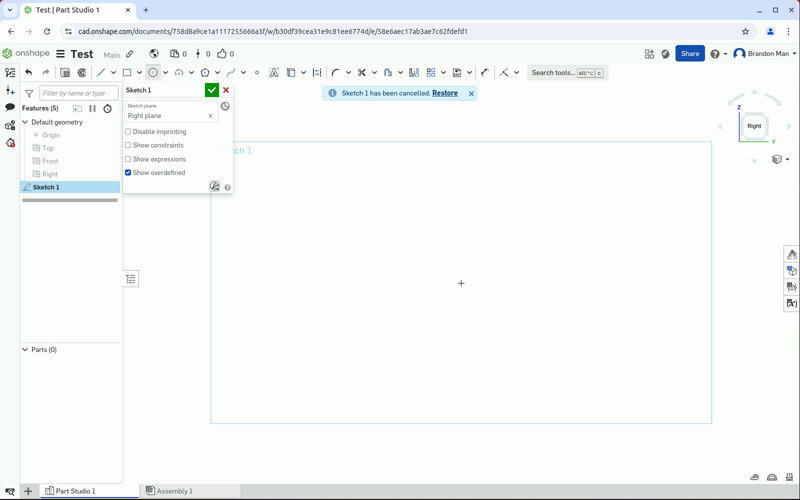
mouse_move(467, 282)
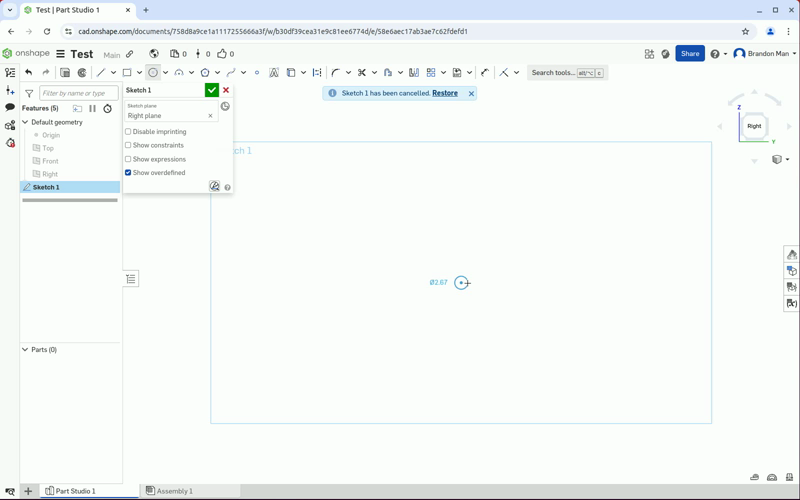
click(467, 282)
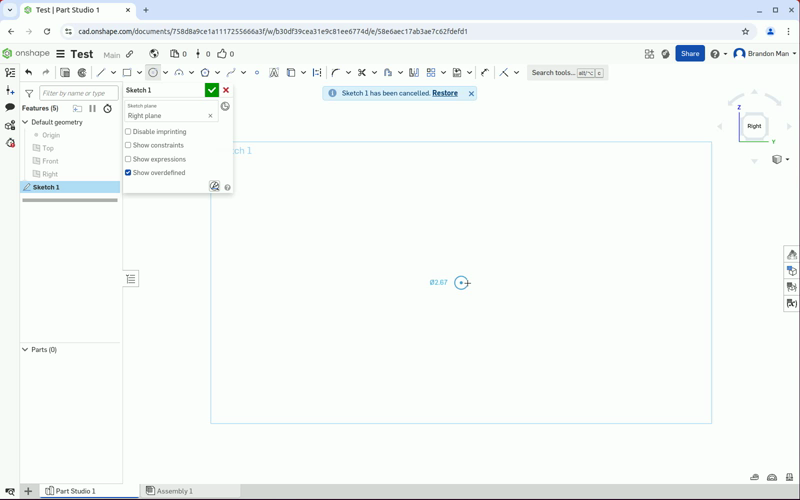
key(esc)
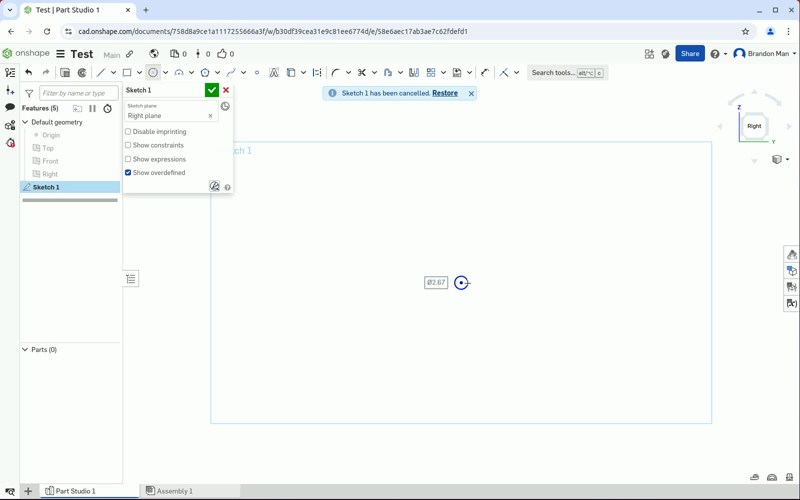
mouse_move(463, 281)
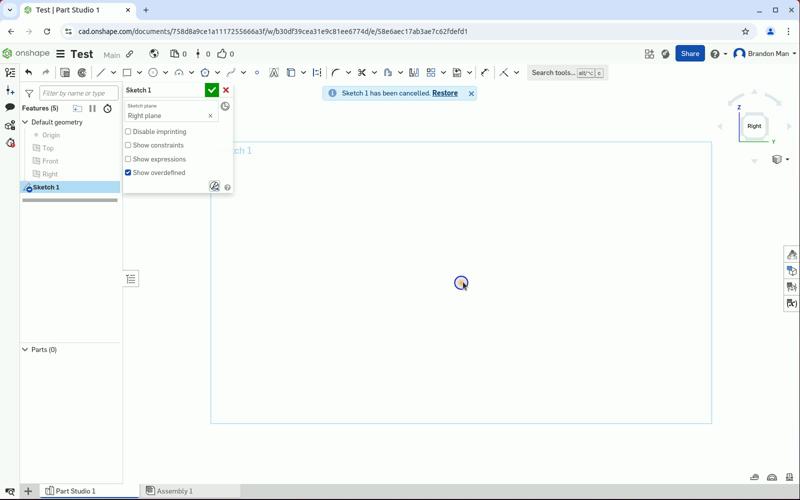
scroll(6)
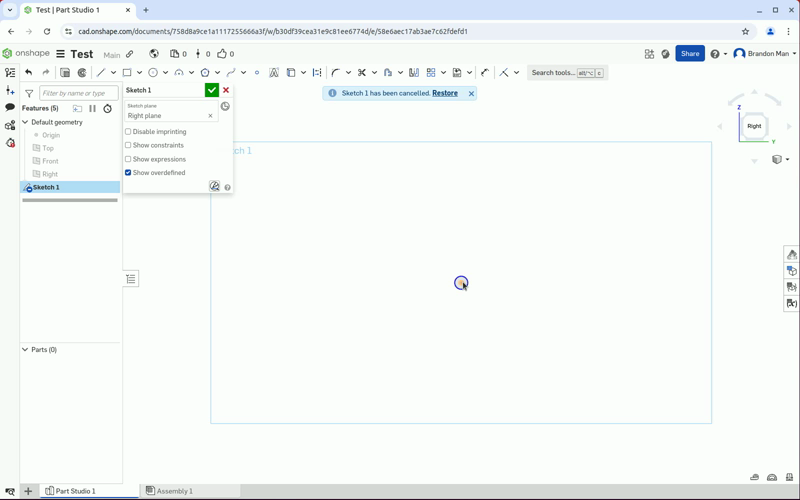
scroll(6)
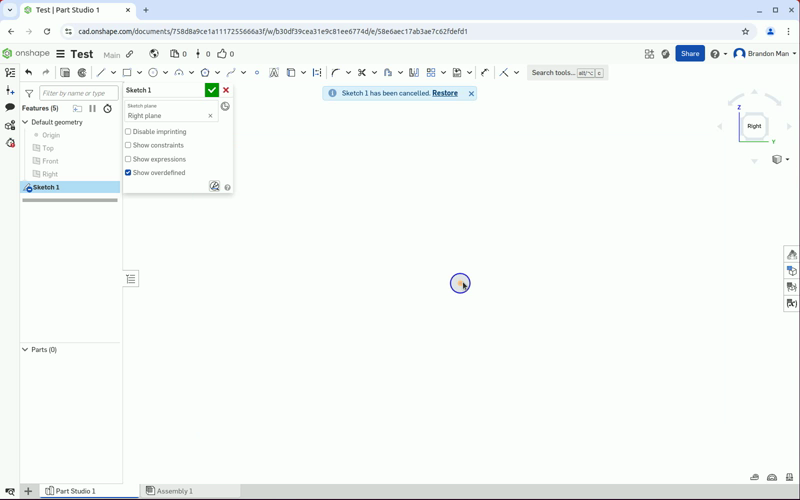
scroll(6)
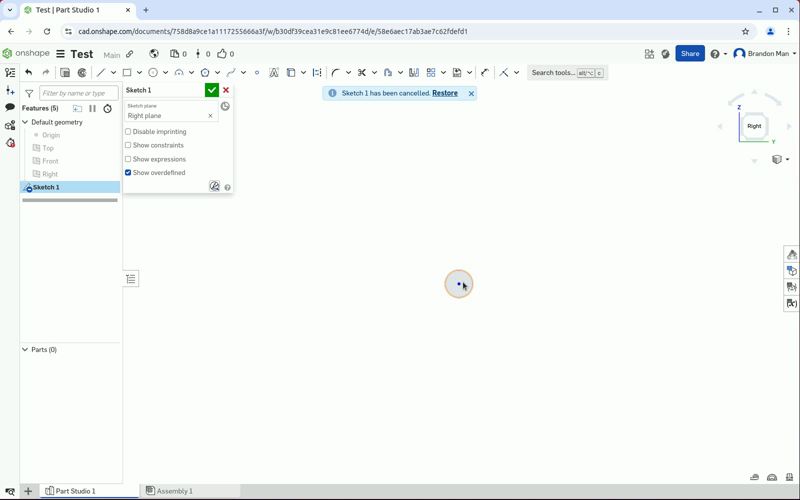
scroll(6)
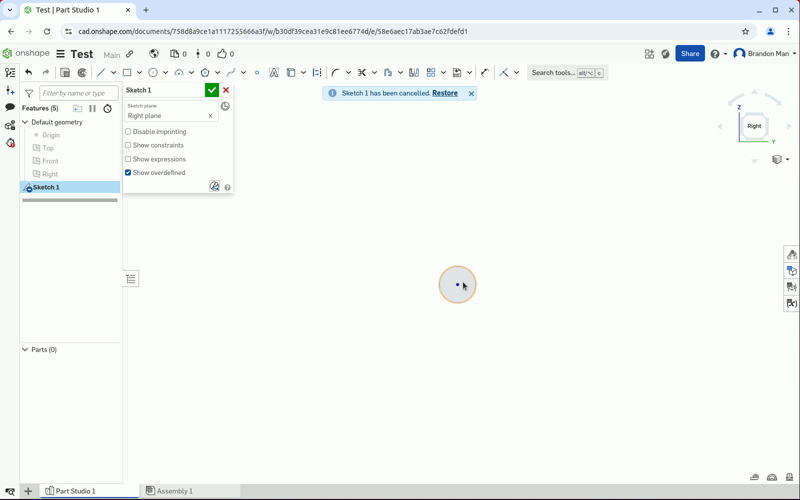
scroll(6)
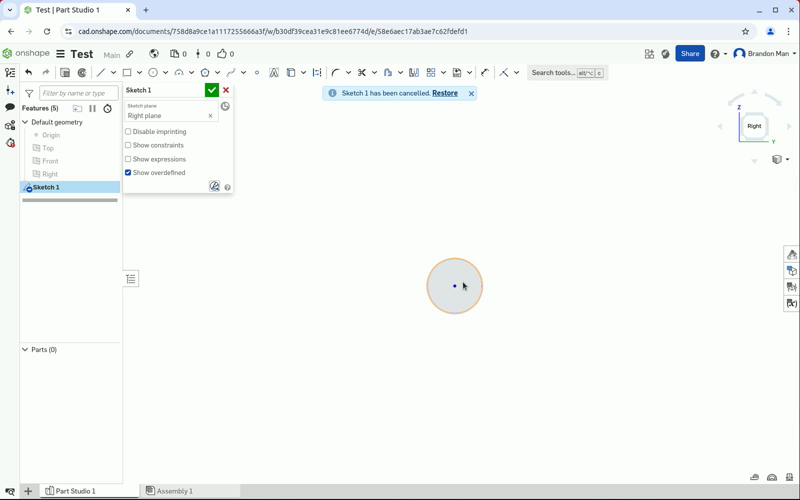
scroll(6)
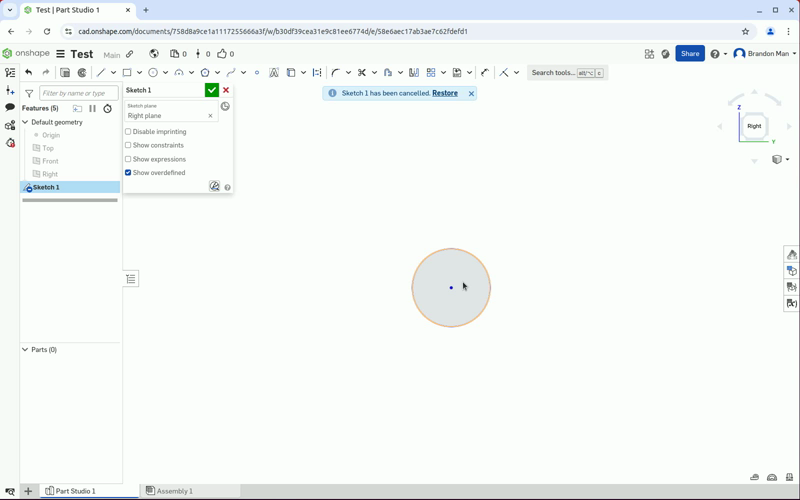
scroll(6)
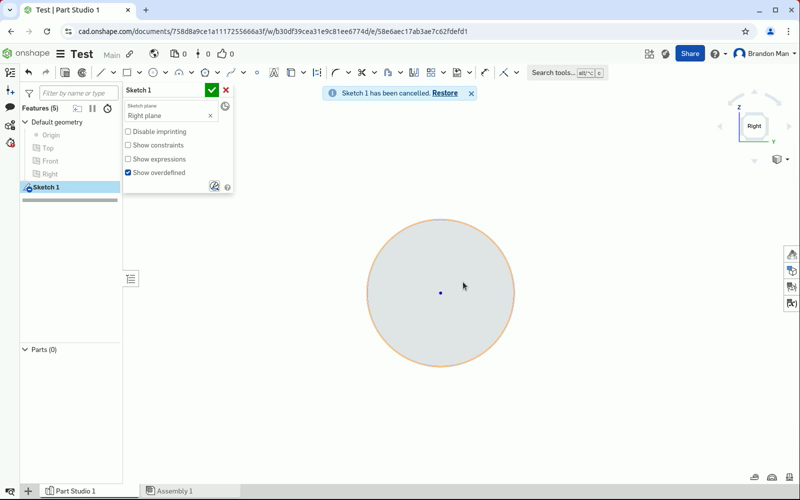
click(463, 281)
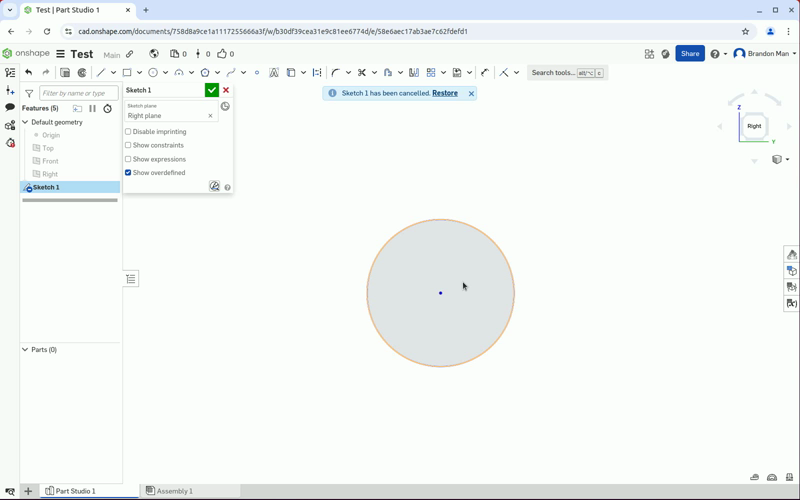
scroll(-6)
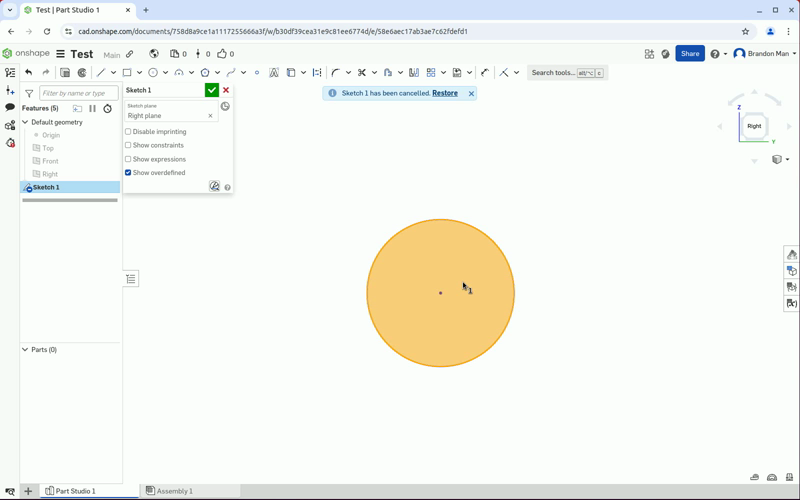
scroll(-6)
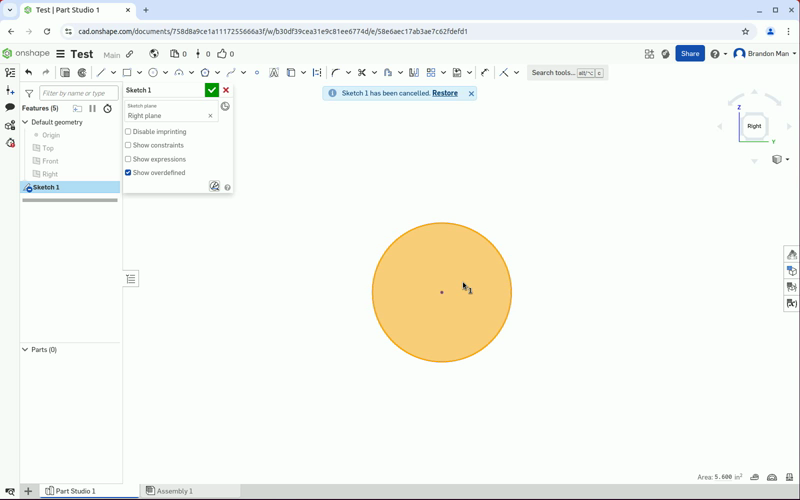
scroll(-6)
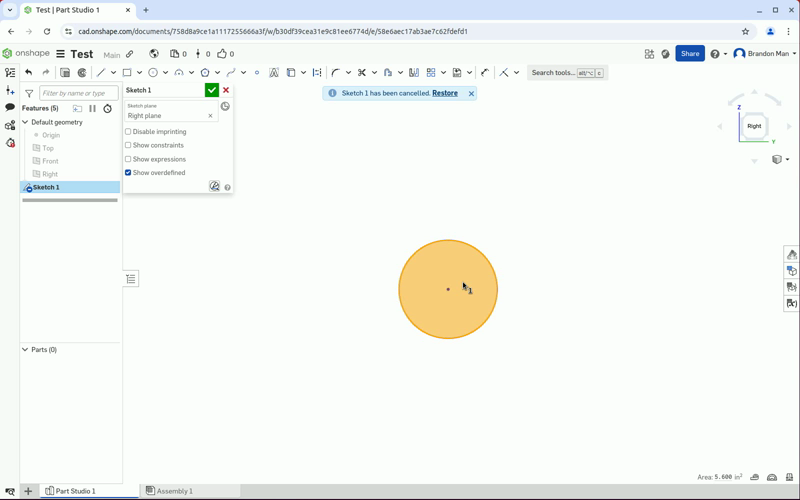
scroll(-6)
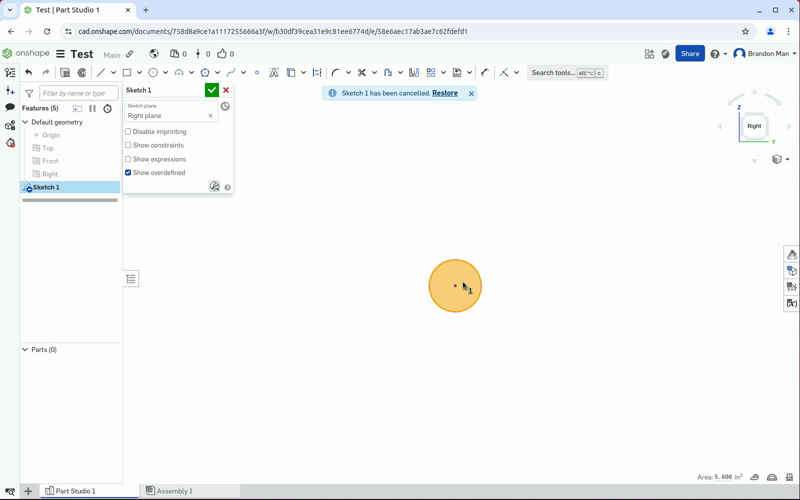
scroll(-6)
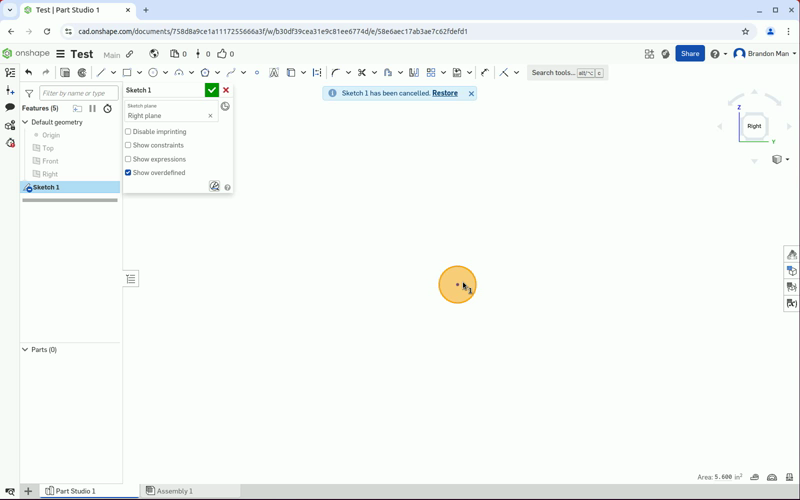
scroll(-6)
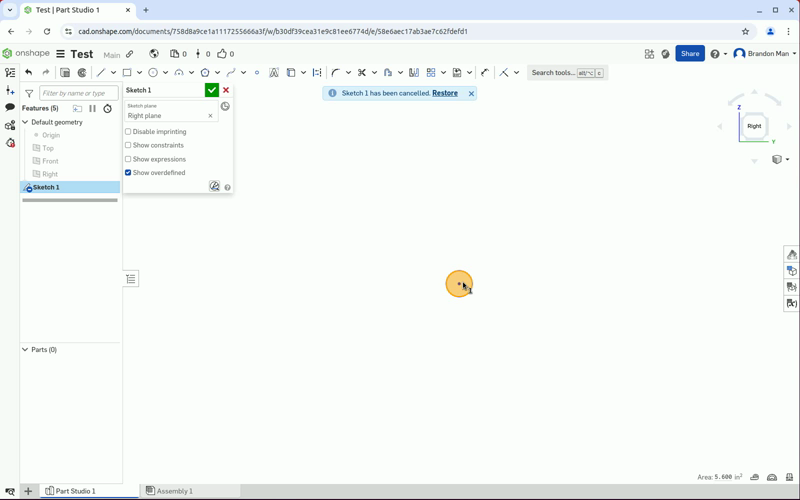
scroll(-6)
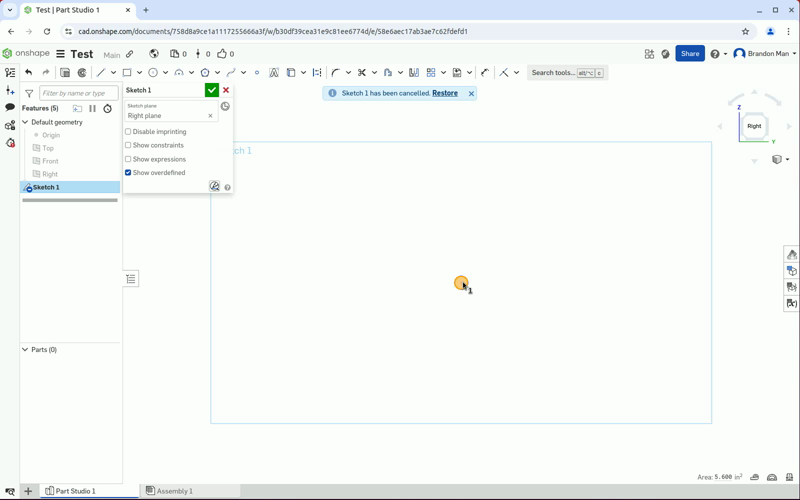
mouse_move(73, 352)
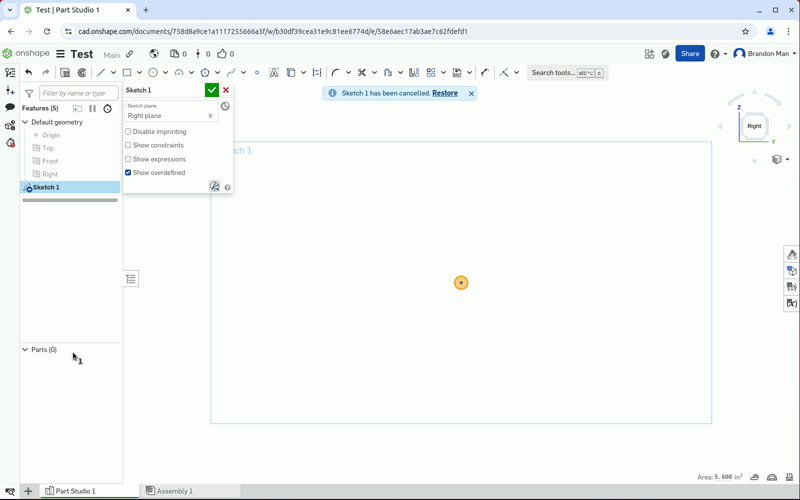
key(shift+y)
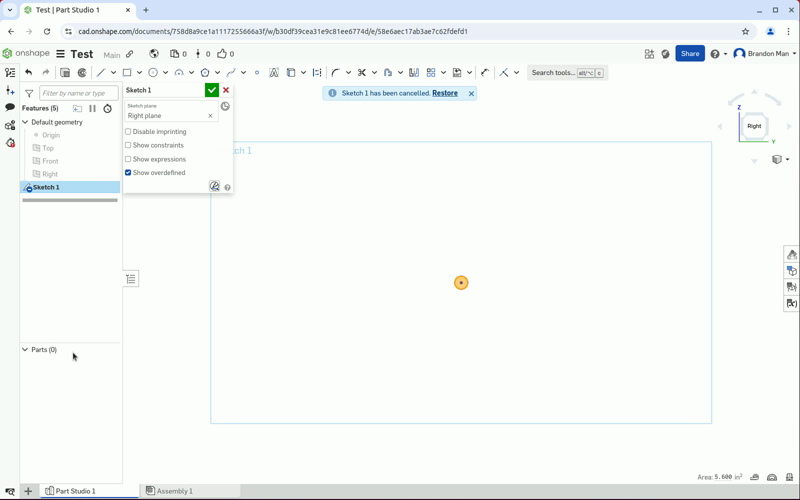
key(shift+e)
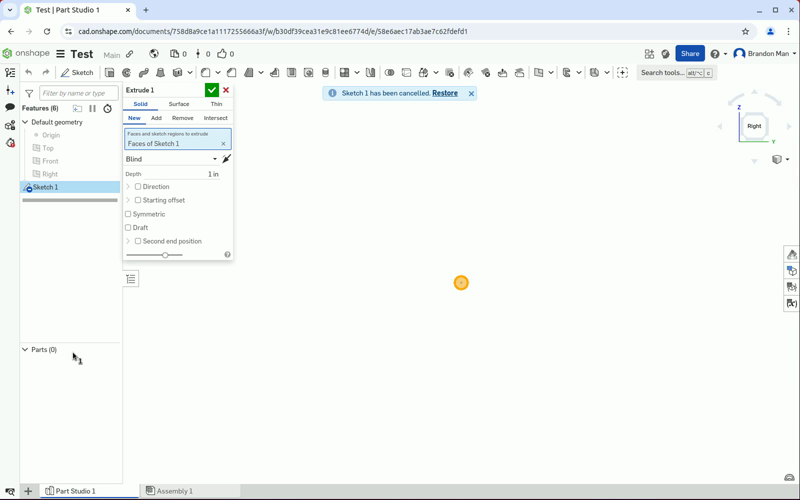
mouse_move(143, 106)
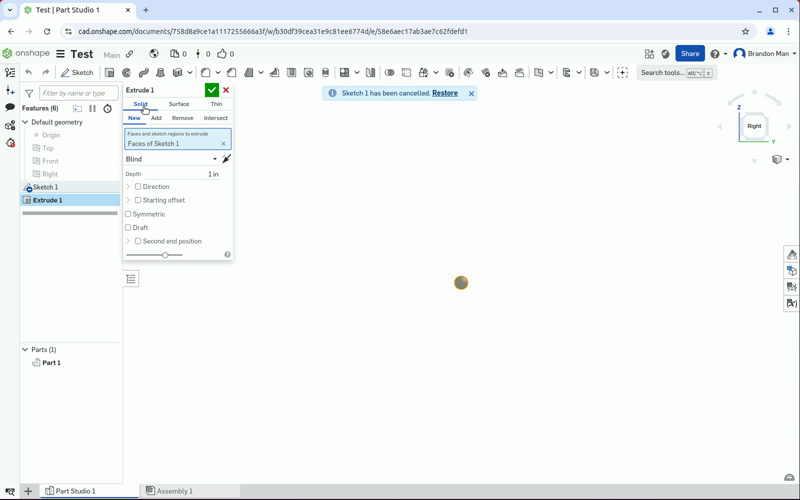
click(143, 106)
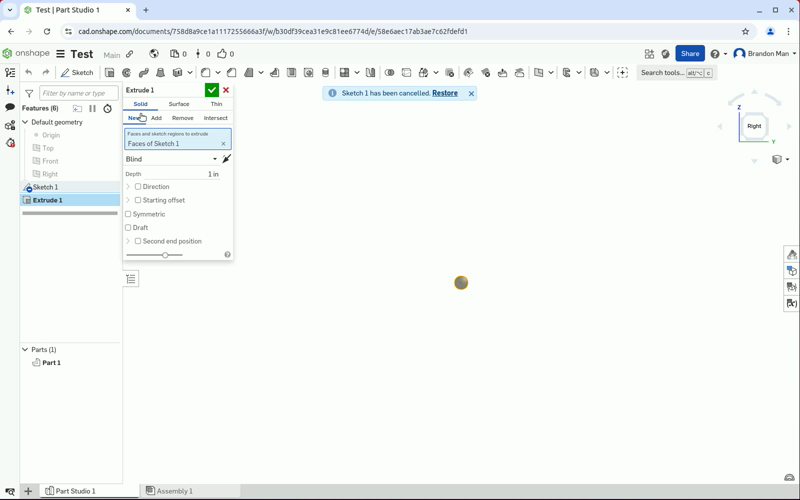
mouse_move(137, 120)
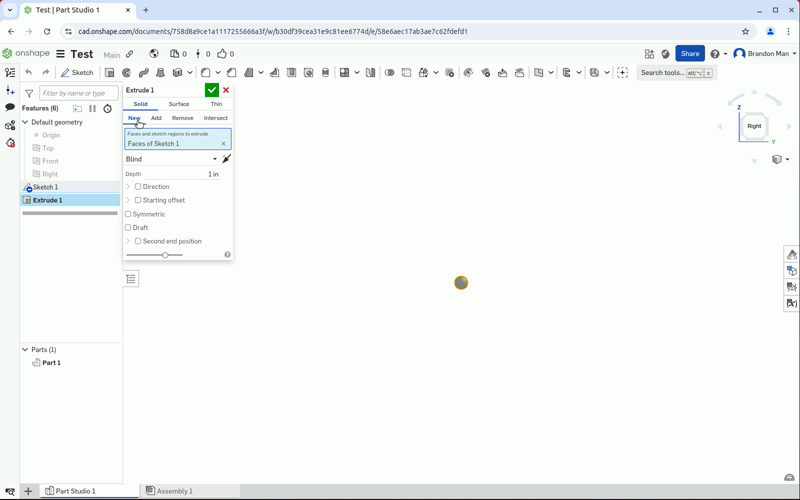
click(137, 120)
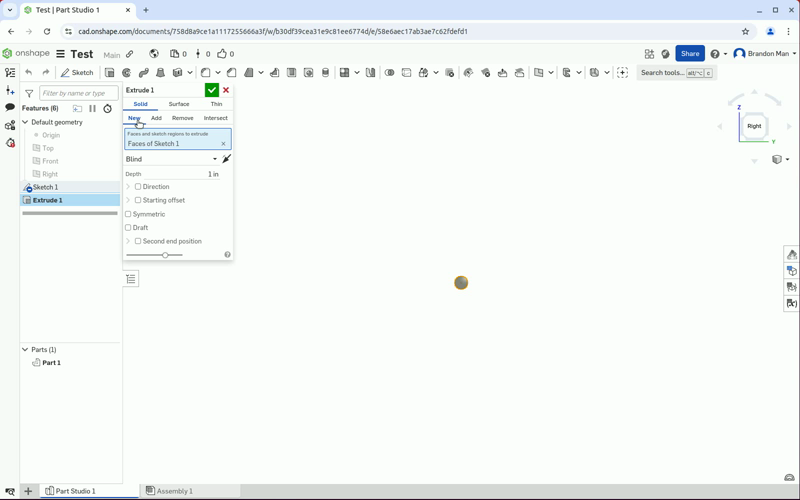
key(tab, 4)
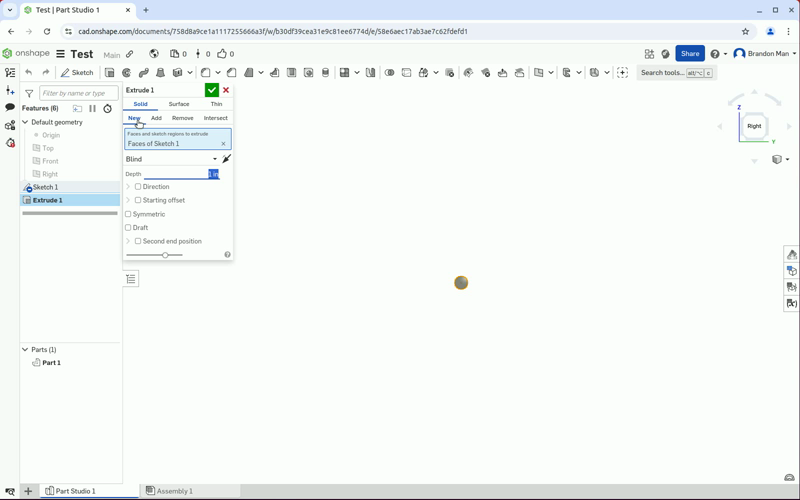
text(23.108)
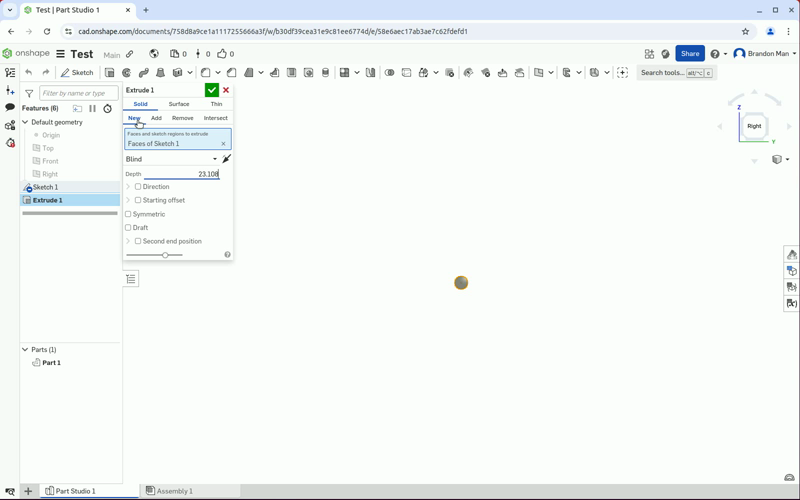
key(enter)
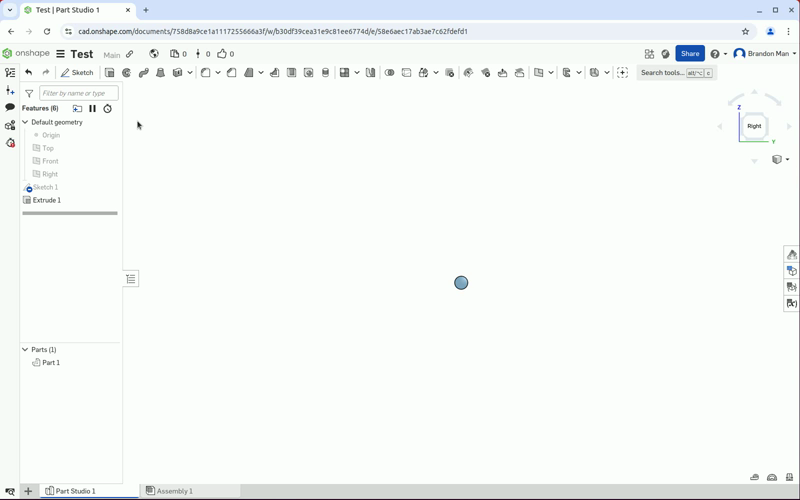
key(shift+h)
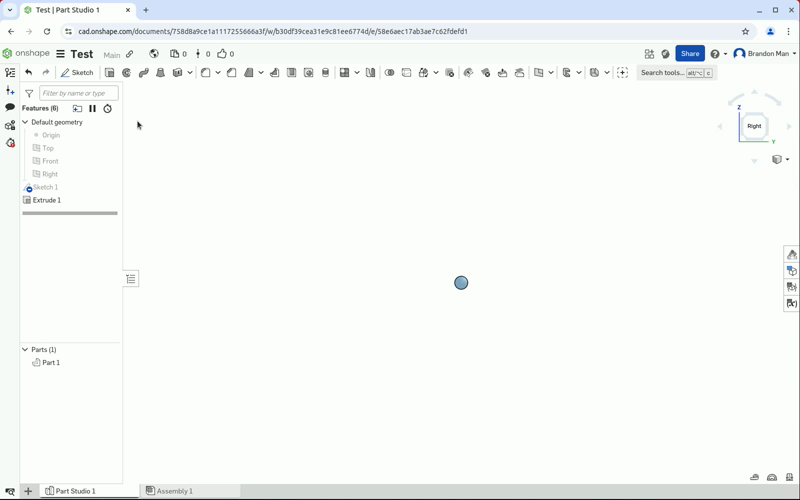
key(shift+h)
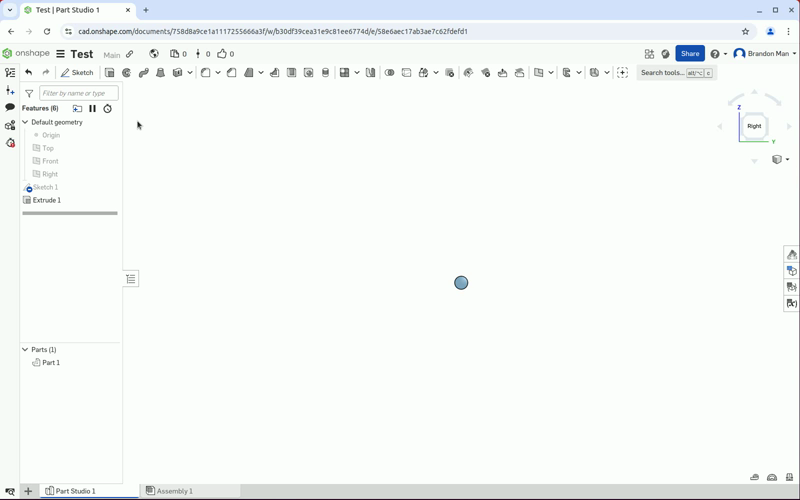
mouse_move(73, 189)
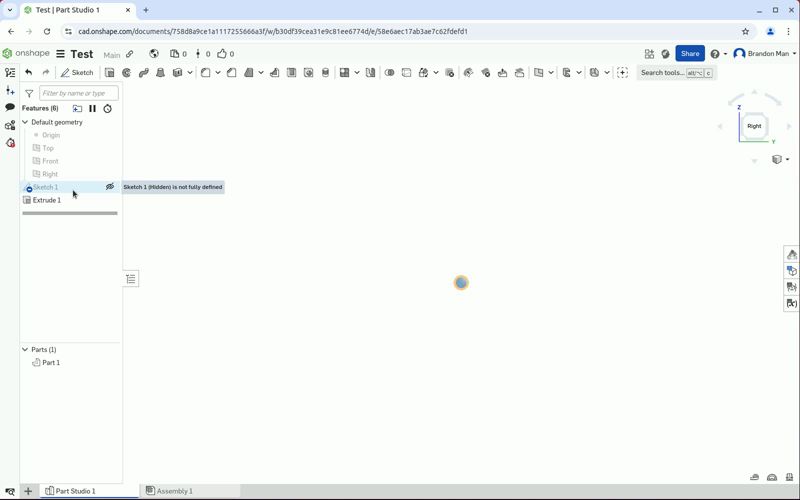
click(73, 189)
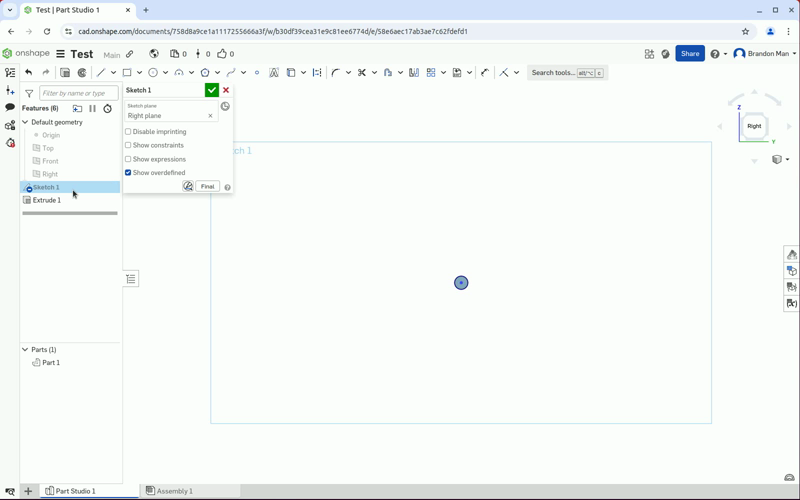
mouse_move(229, 92)
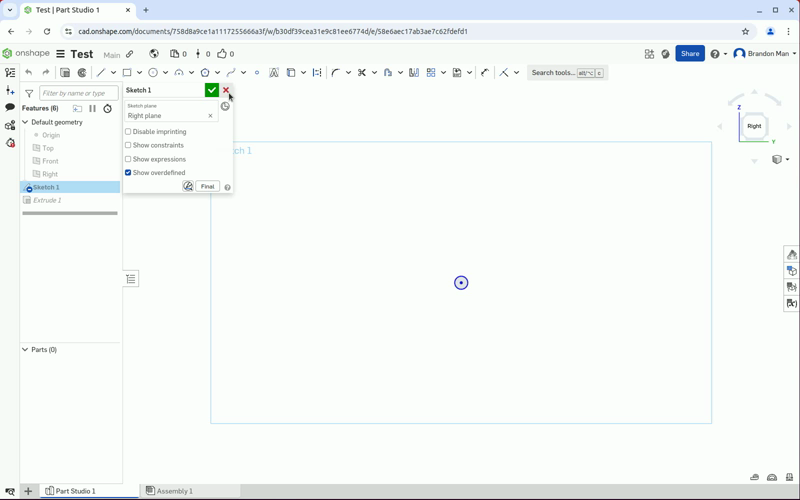
click(229, 92)
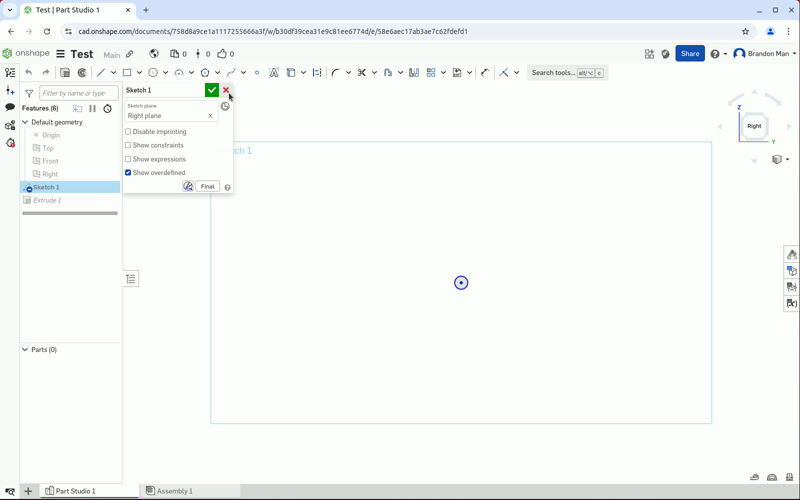
key(shift+s)
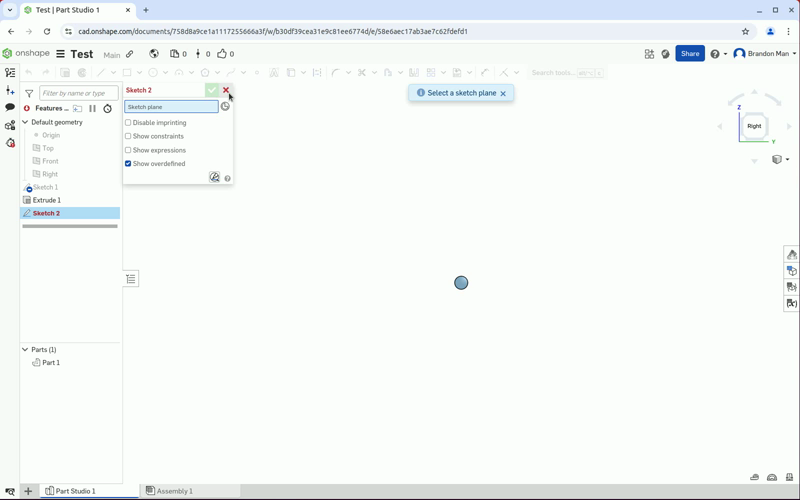
mouse_move(73, 176)
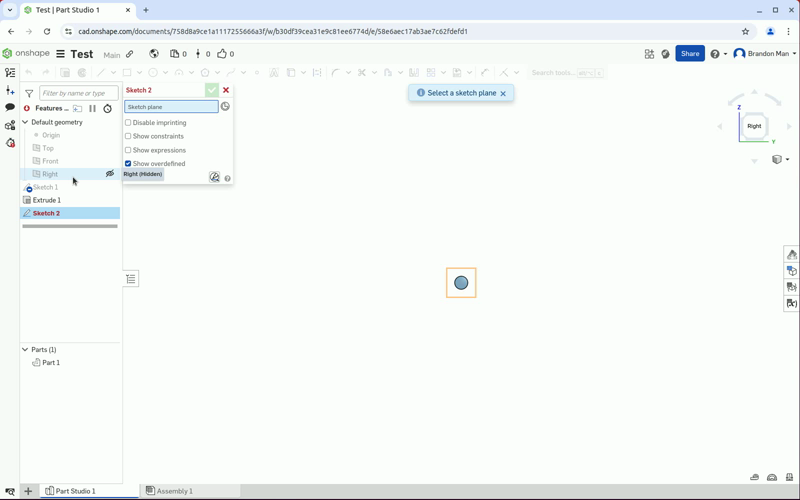
click(73, 176)
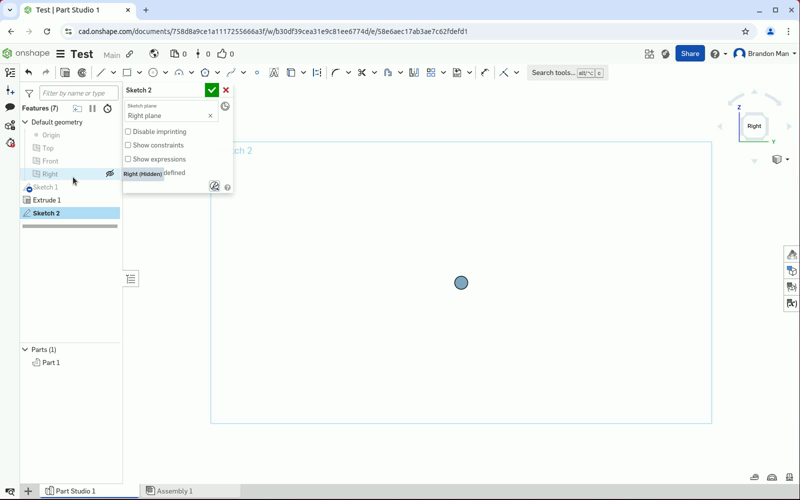
mouse_move(73, 352)
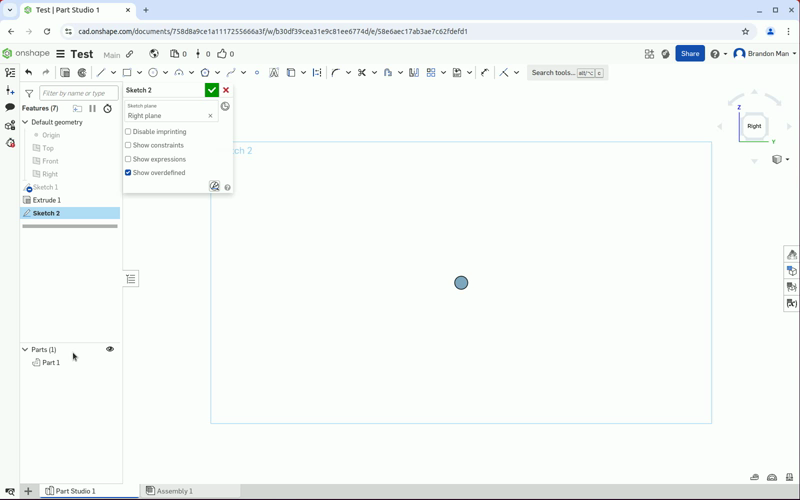
key(y)
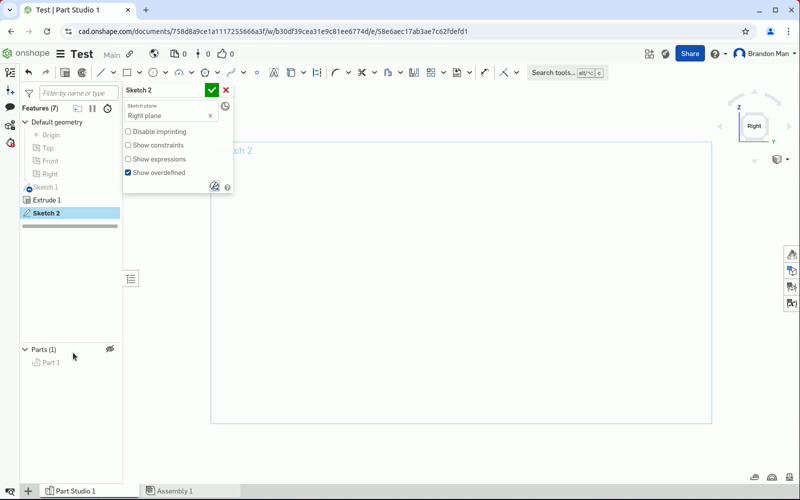
key(l)
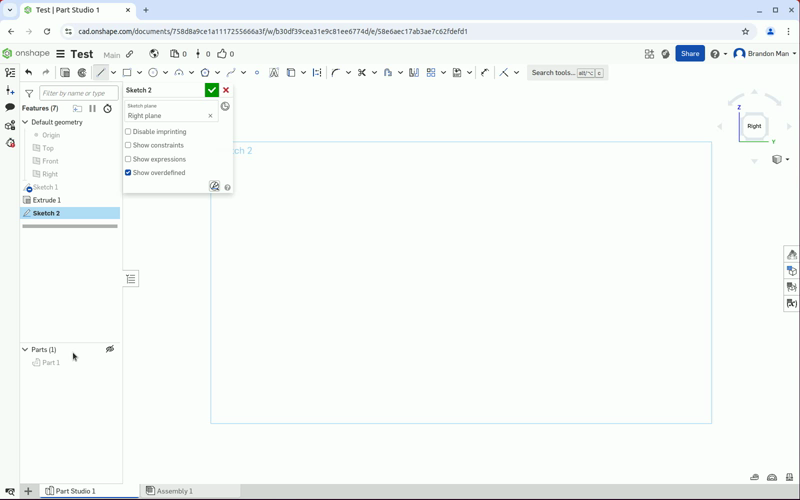
key_down(shift)
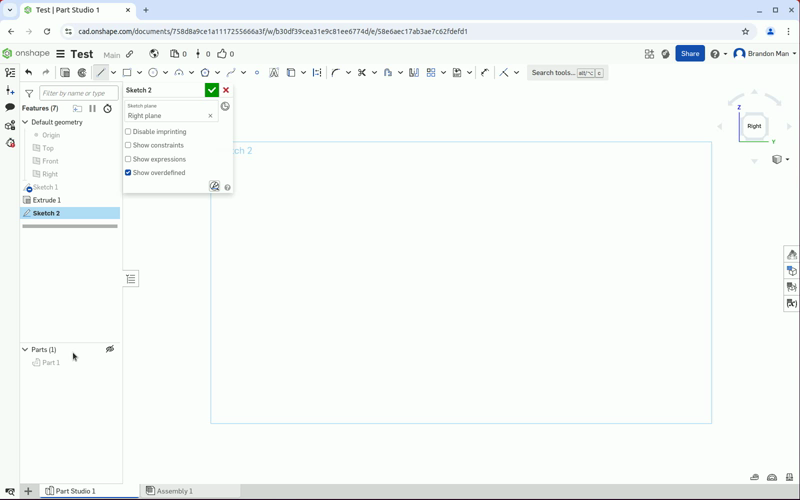
mouse_move(454, 288)
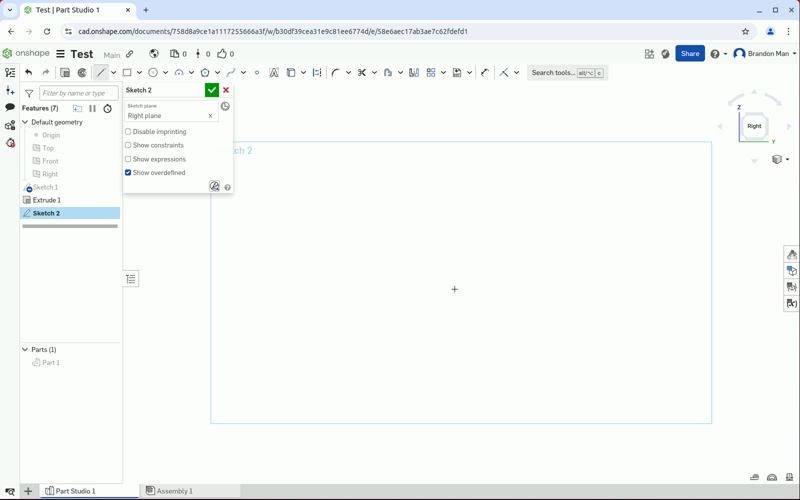
click(454, 288)
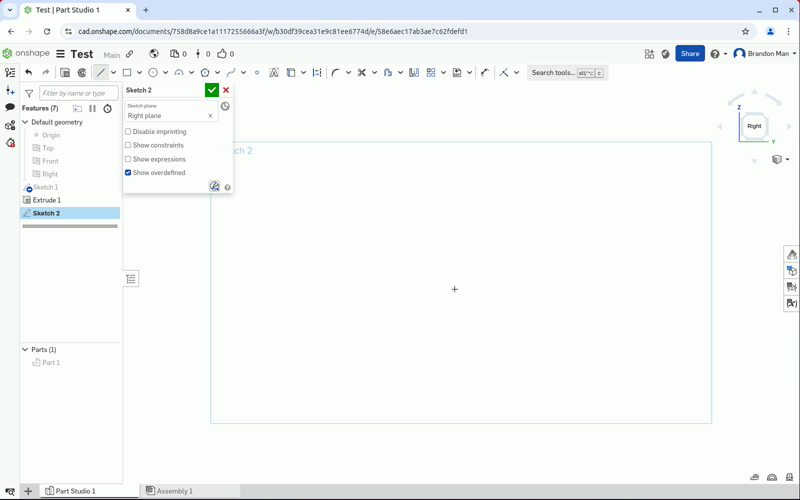
key_up(shift)
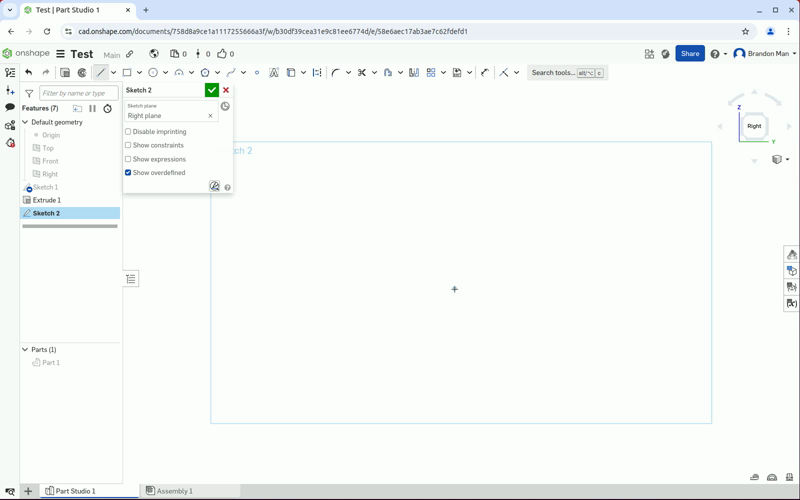
key_down(shift)
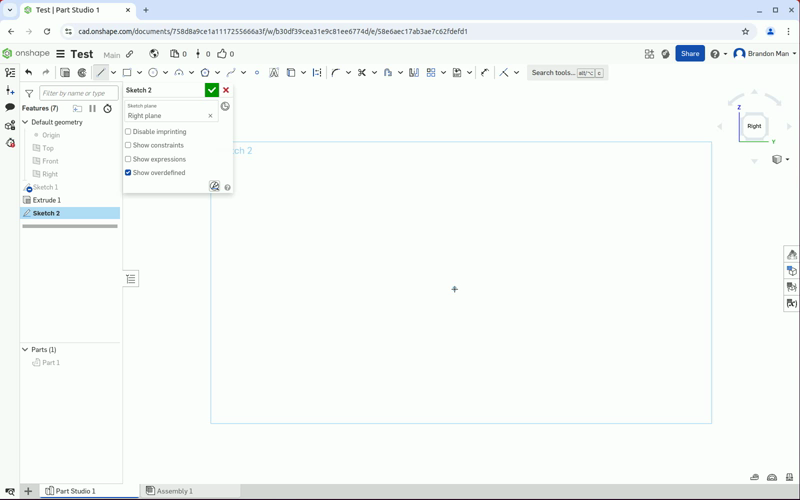
mouse_move(484, 288)
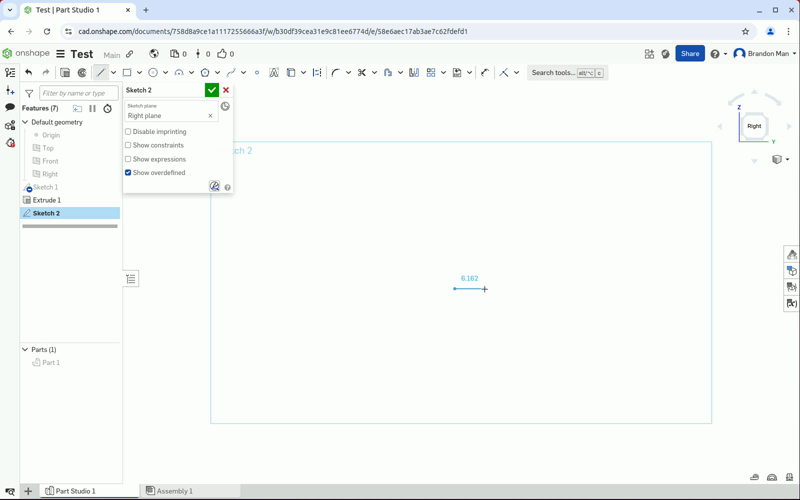
mouse_move(467, 288)
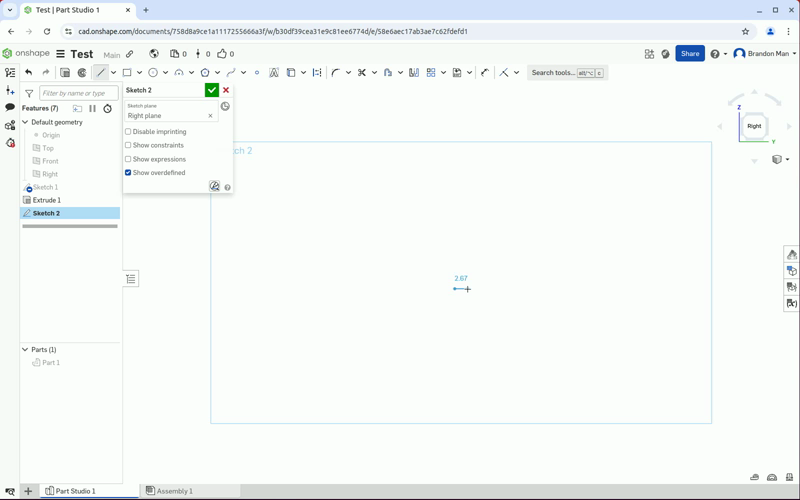
click(467, 288)
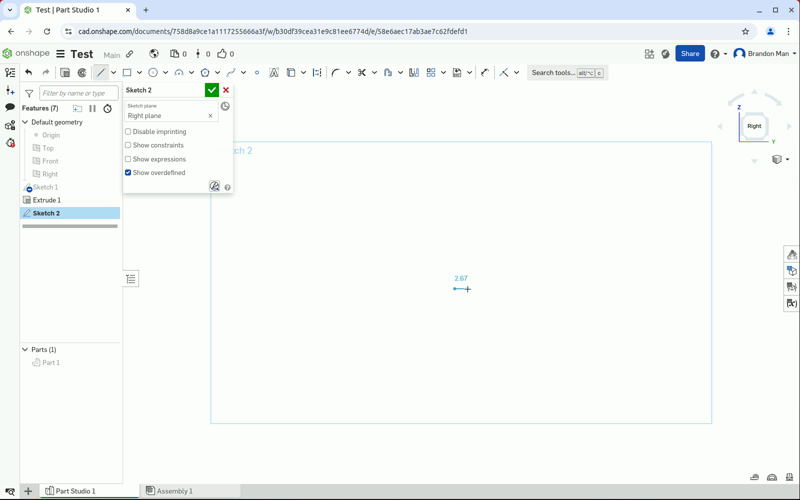
key_up(shift)
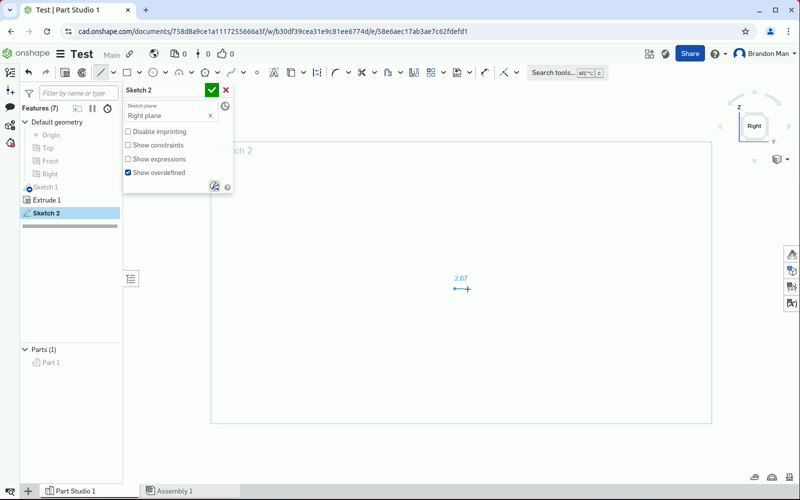
key_down(shift)
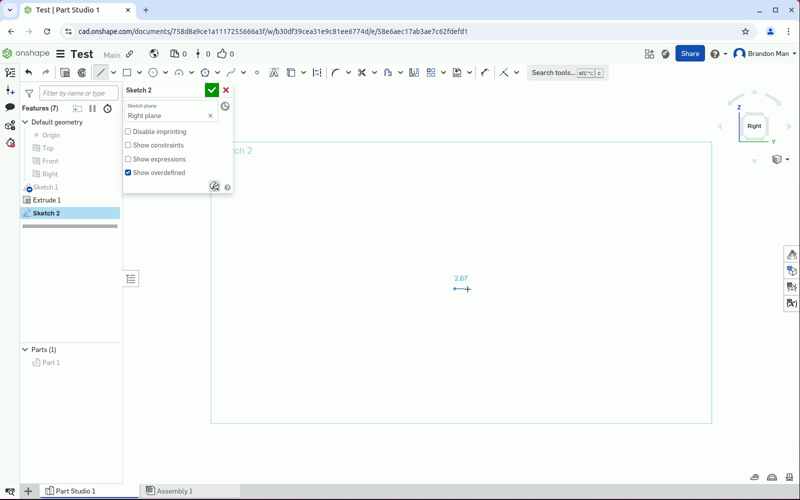
mouse_move(497, 288)
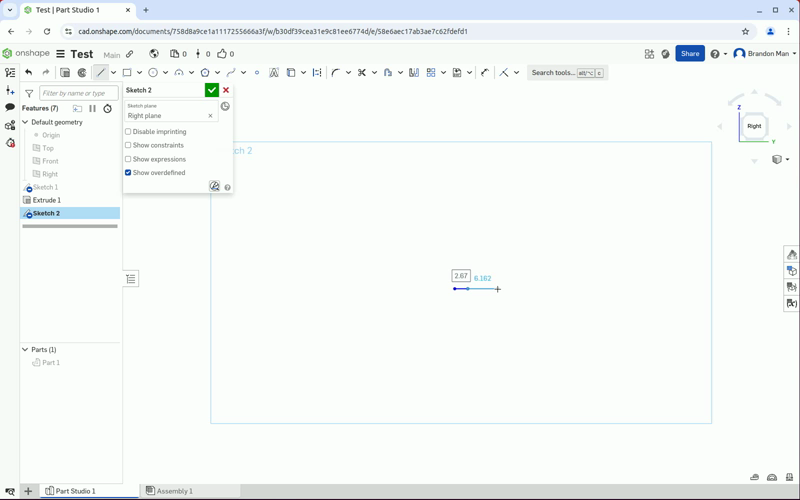
mouse_move(467, 276)
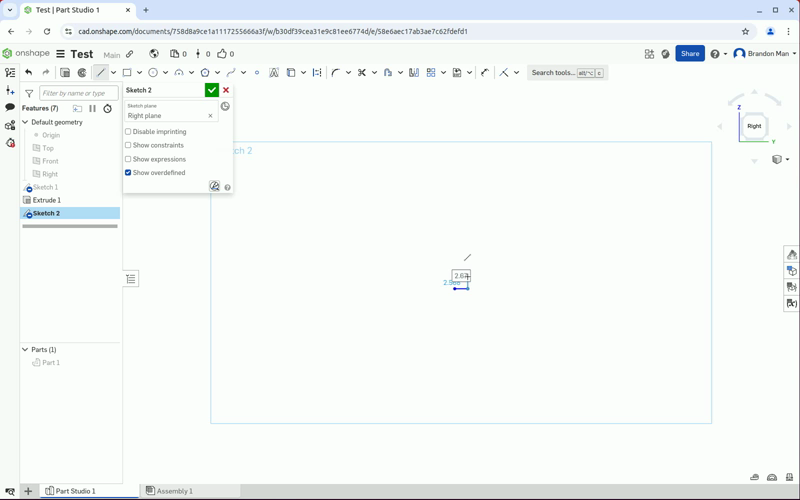
click(467, 276)
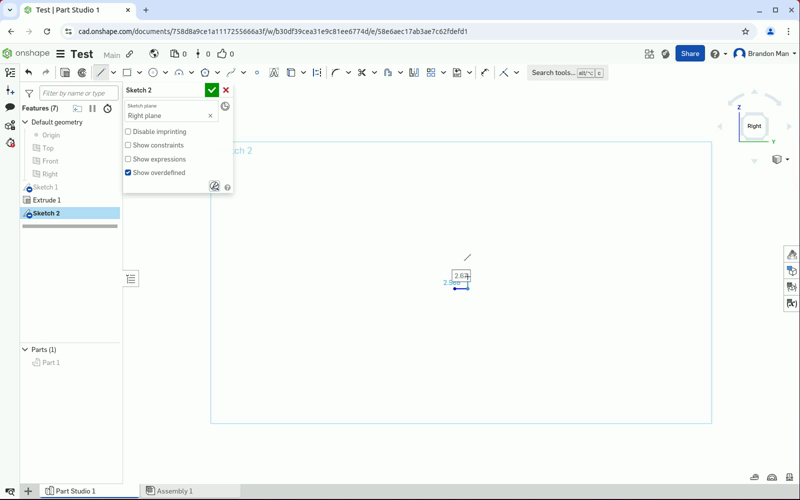
key_up(shift)
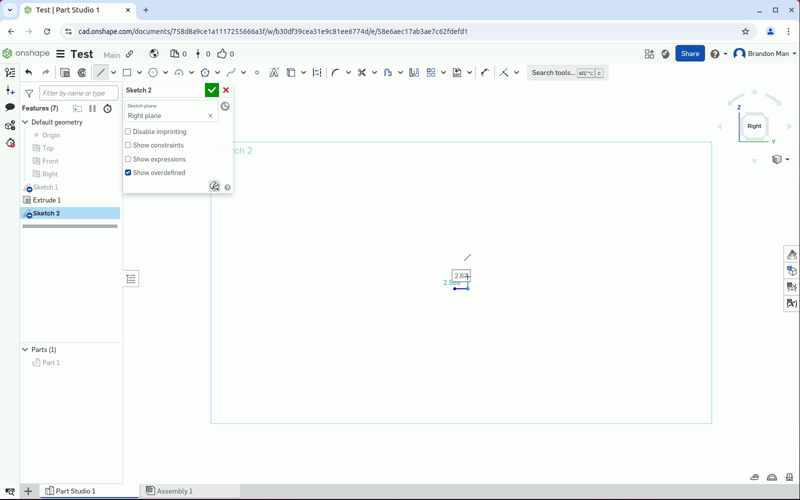
key_down(shift)
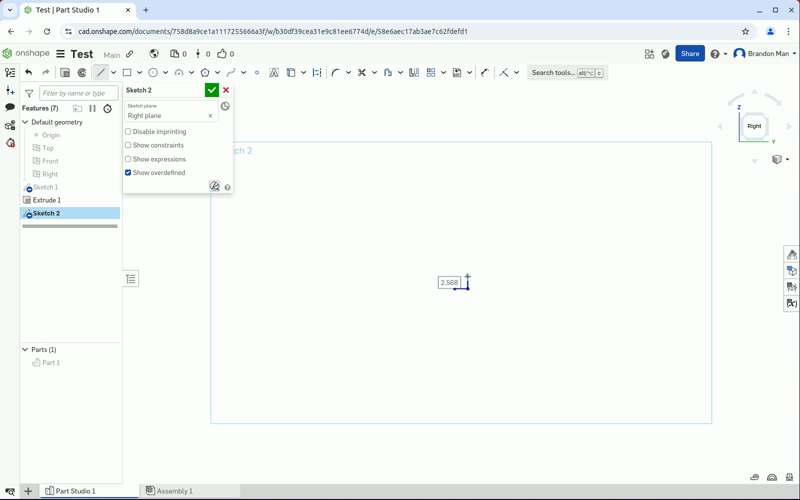
mouse_move(497, 276)
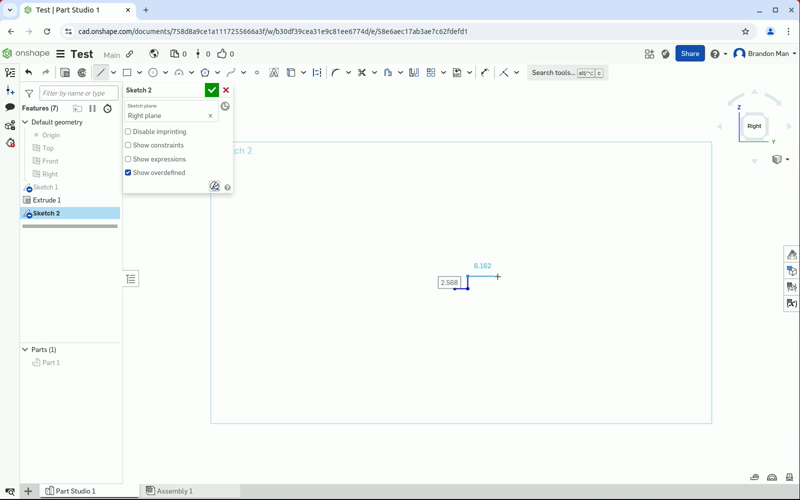
mouse_move(454, 276)
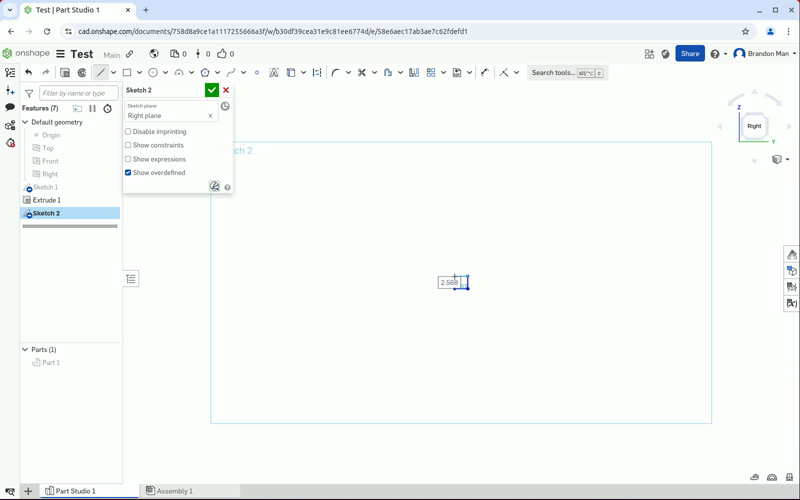
click(454, 276)
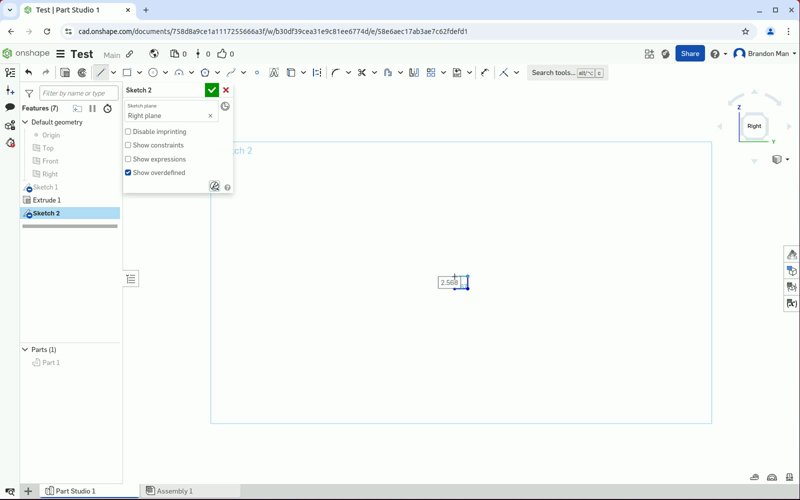
key_up(shift)
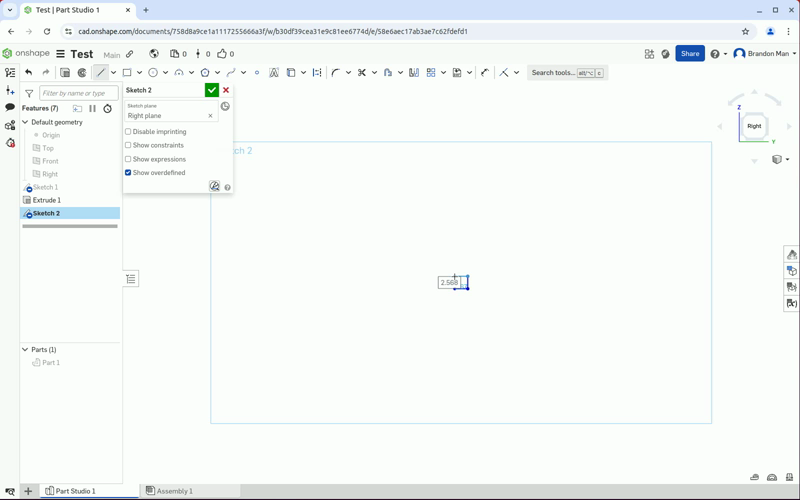
mouse_move(484, 276)
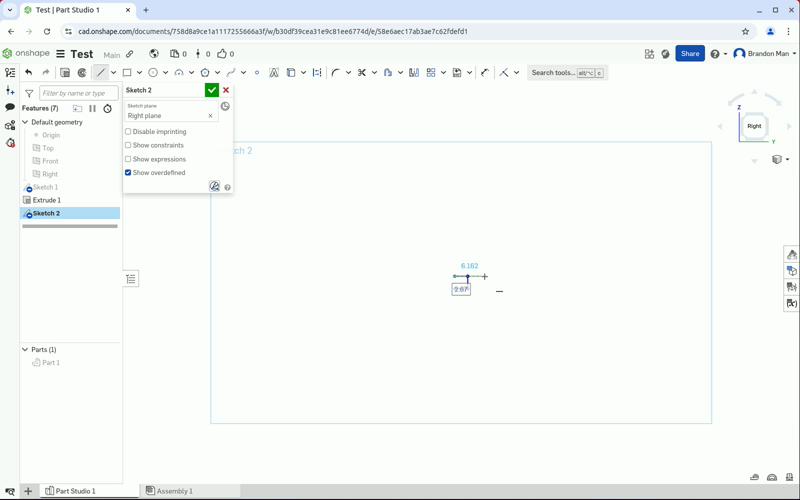
key_down(shift)
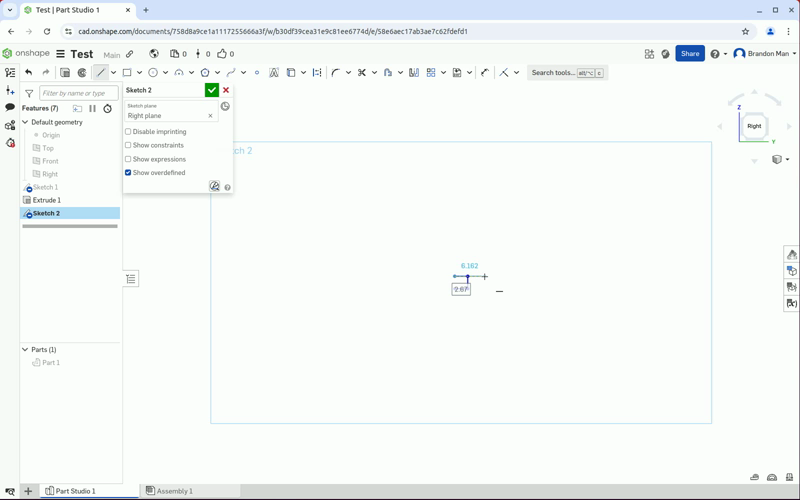
mouse_move(454, 288)
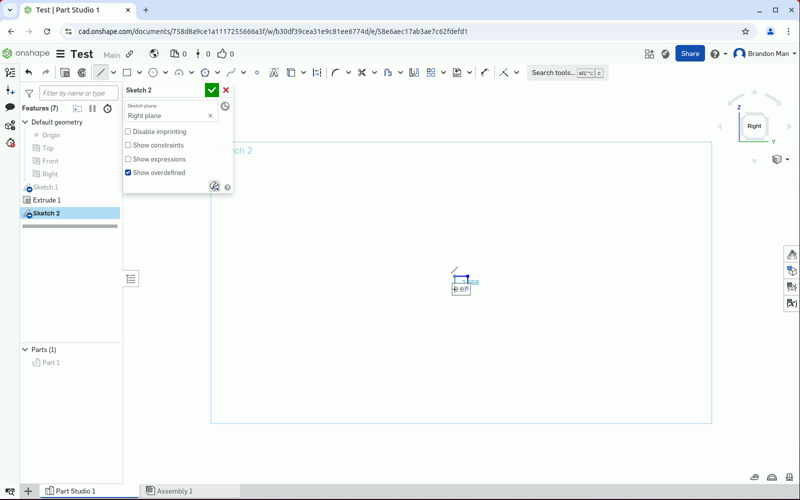
key_up(shift)
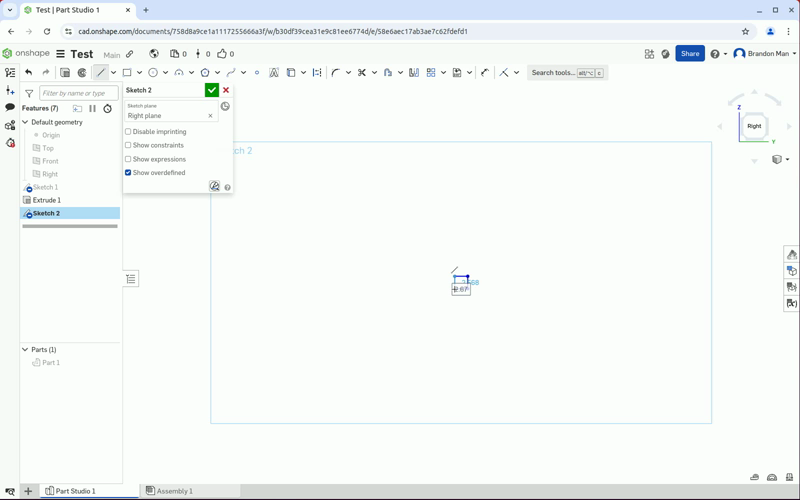
click(454, 288)
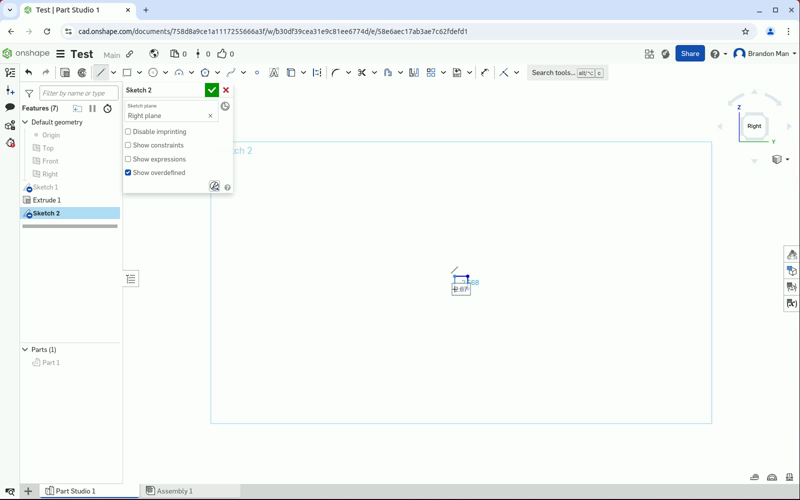
key(esc)
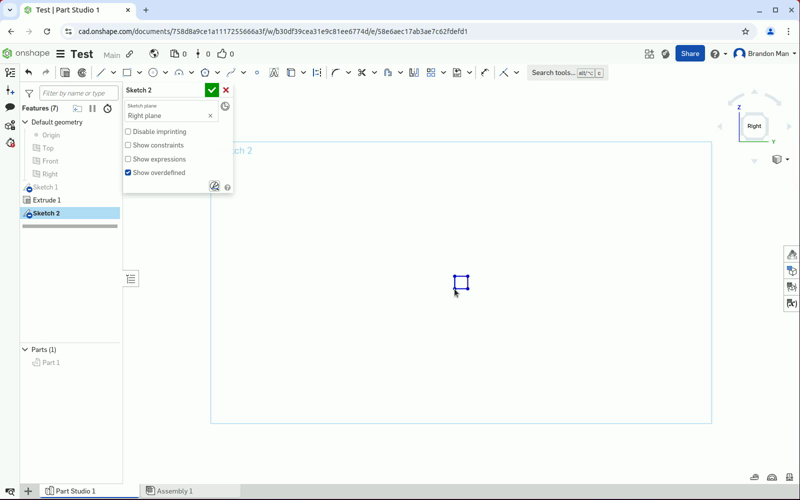
mouse_move(460, 287)
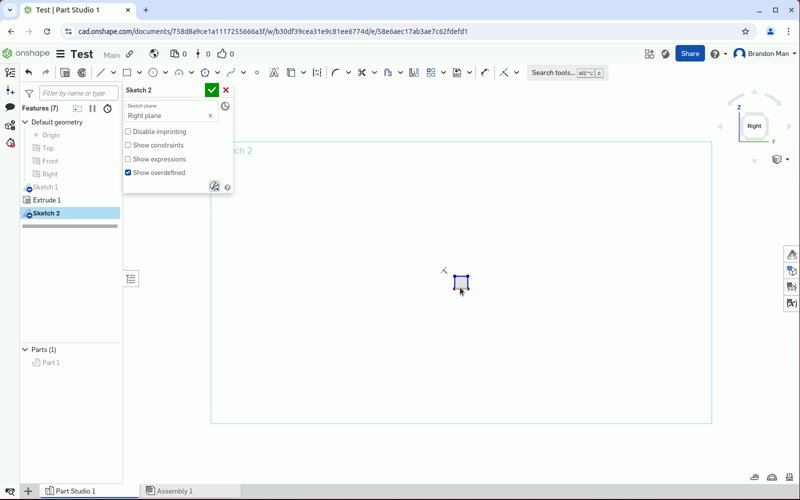
scroll(6)
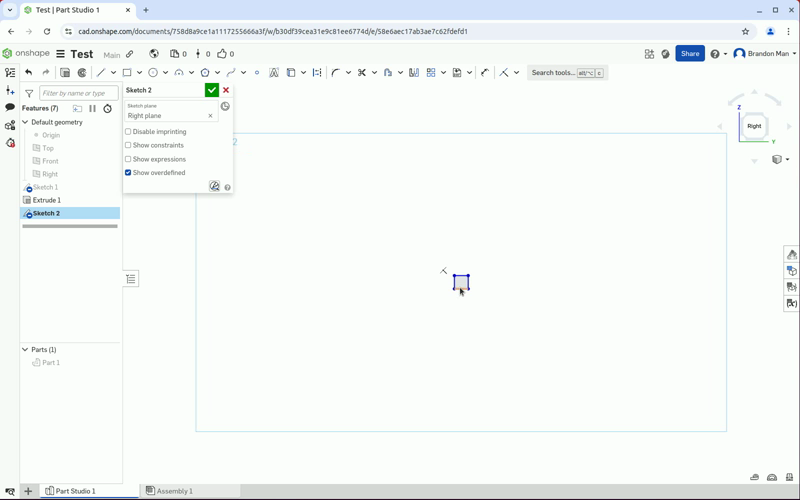
scroll(6)
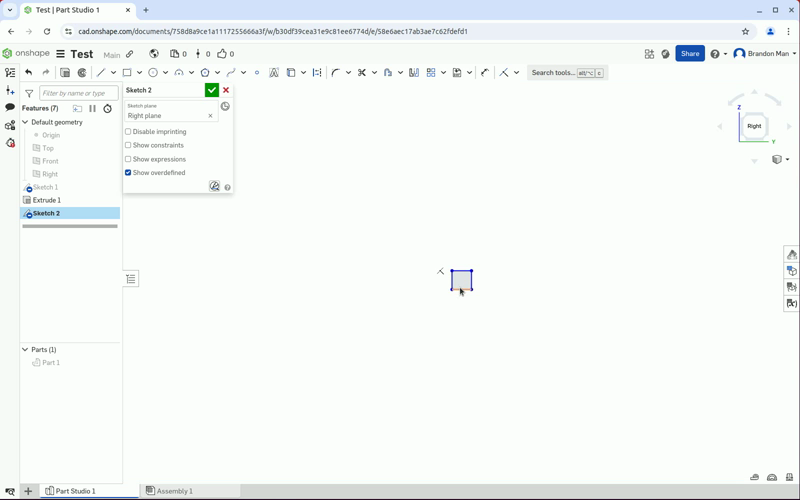
scroll(6)
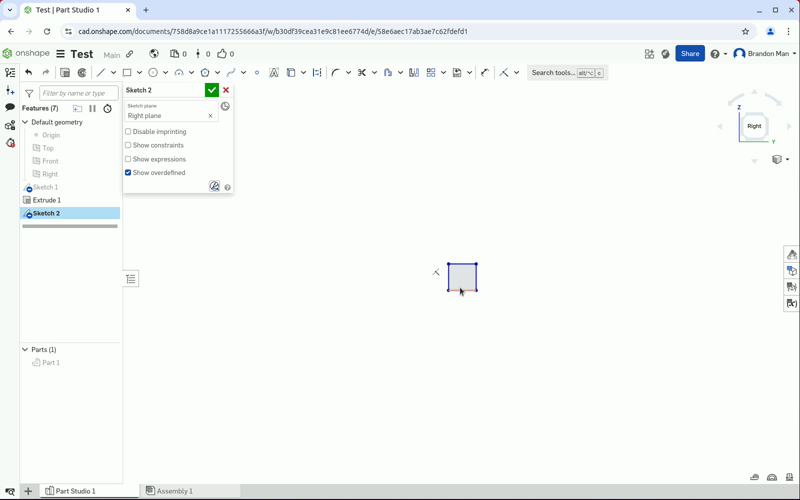
scroll(6)
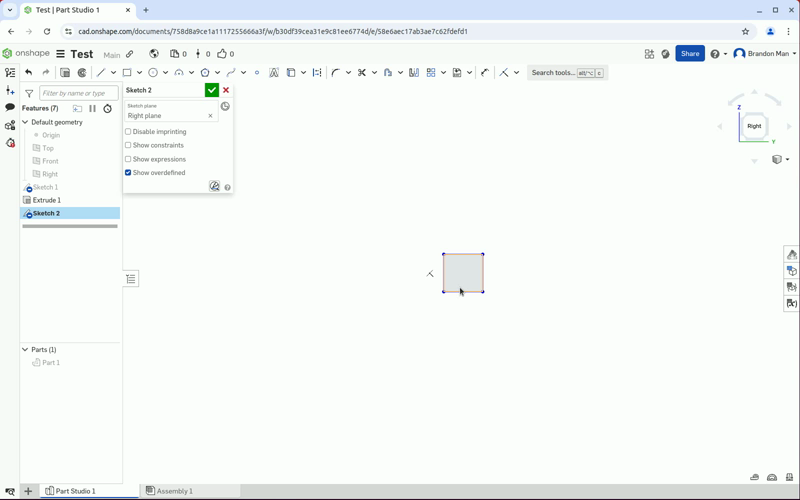
scroll(6)
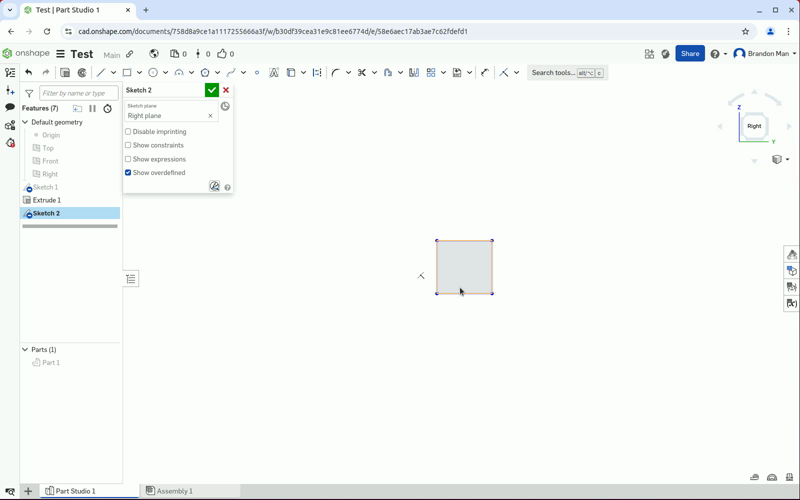
scroll(6)
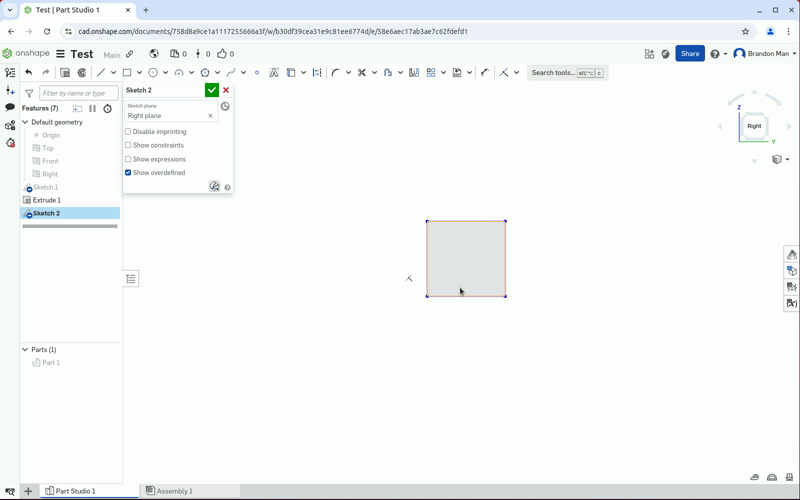
scroll(6)
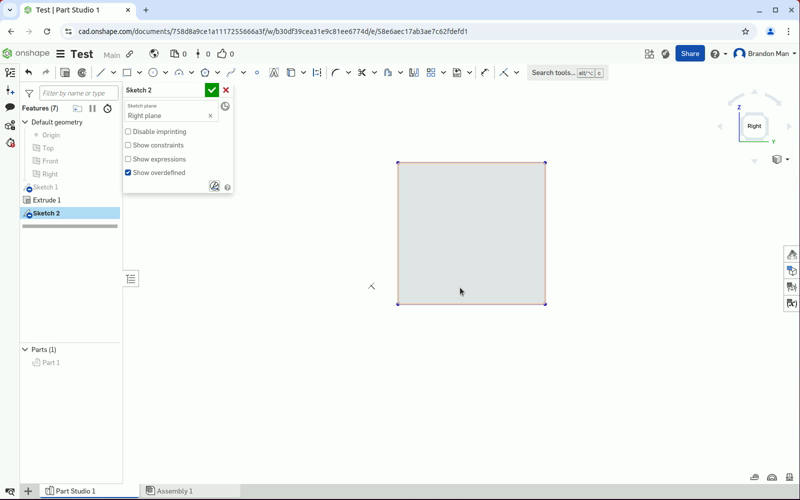
click(460, 287)
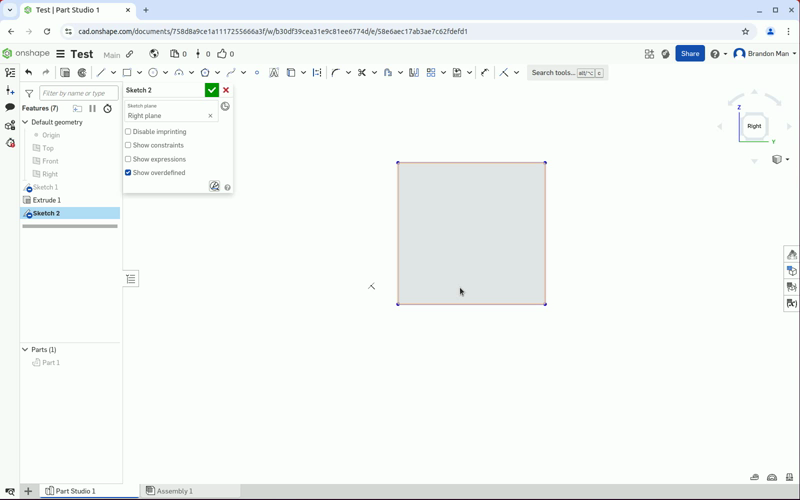
scroll(-6)
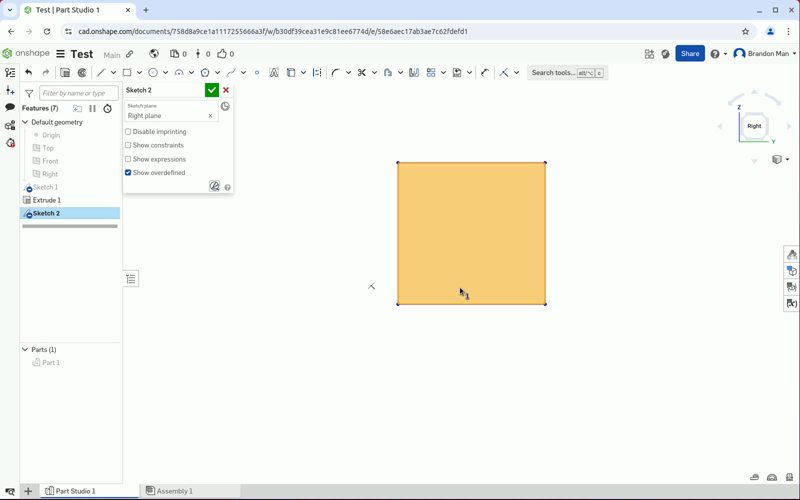
scroll(-6)
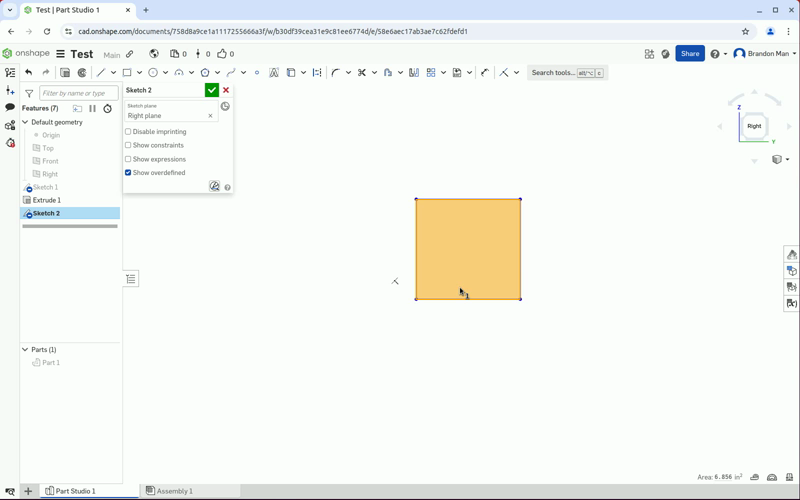
scroll(-6)
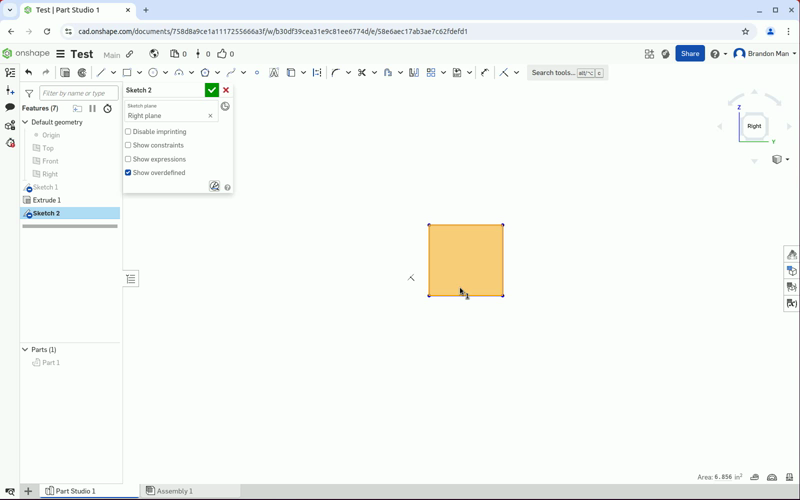
scroll(-6)
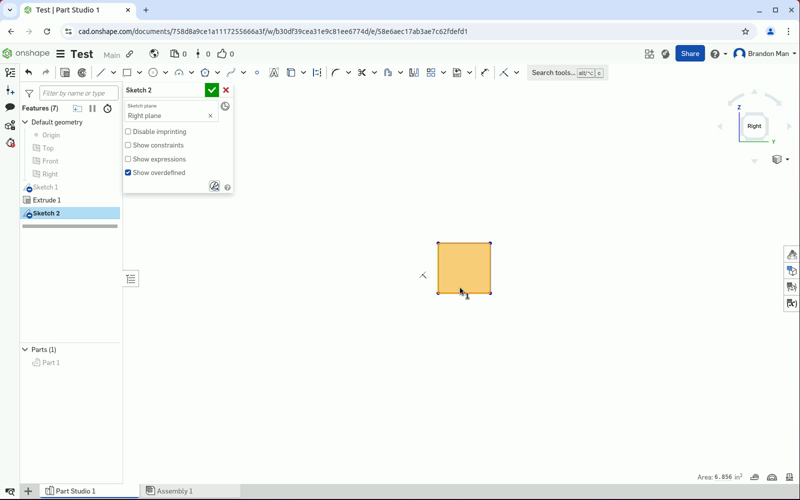
scroll(-6)
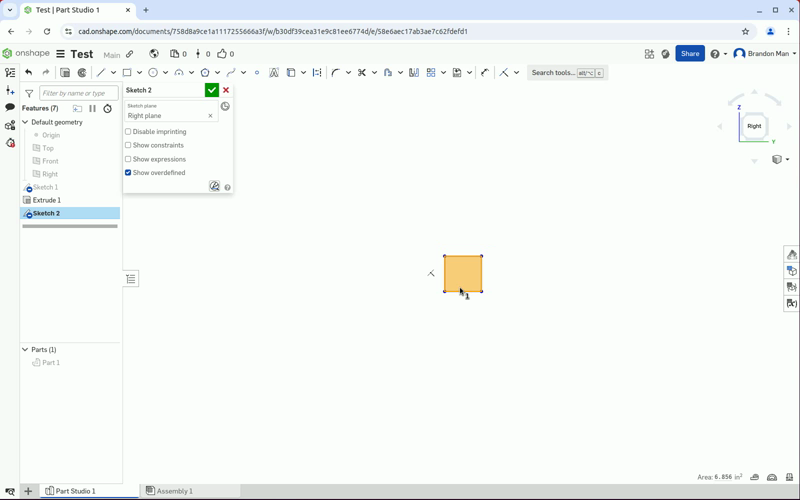
scroll(-6)
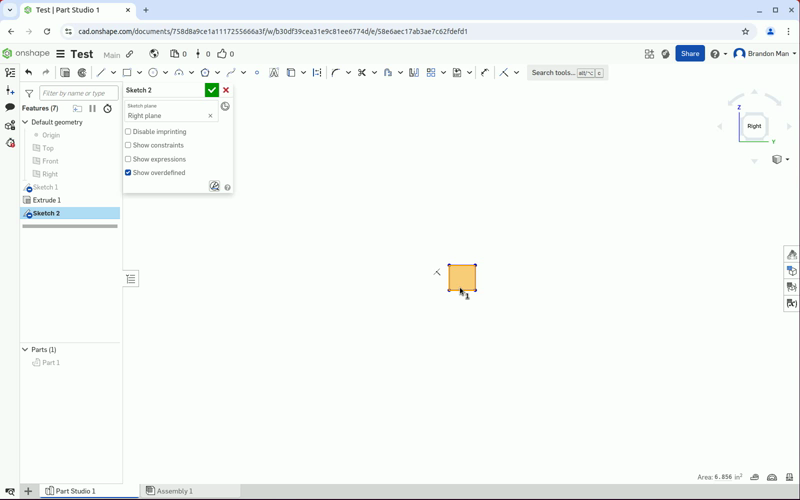
scroll(-6)
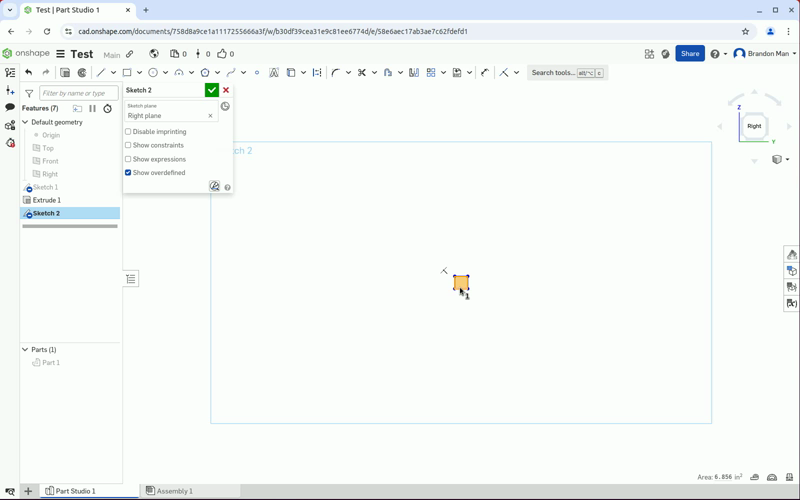
mouse_move(73, 352)
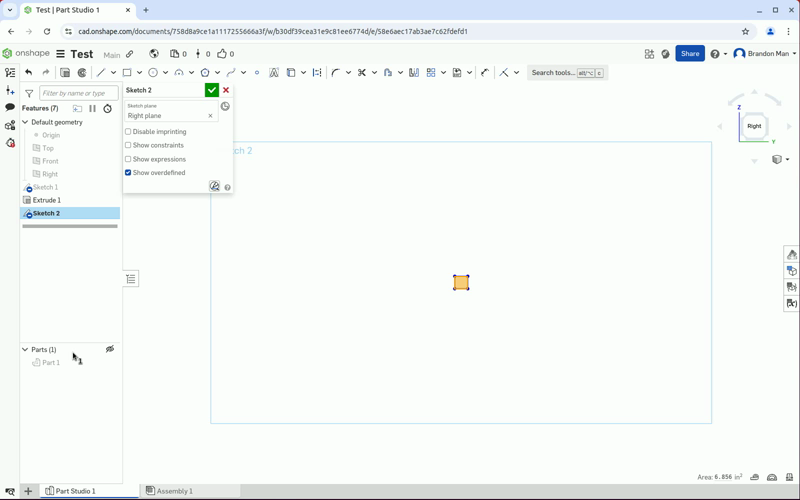
key(shift+y)
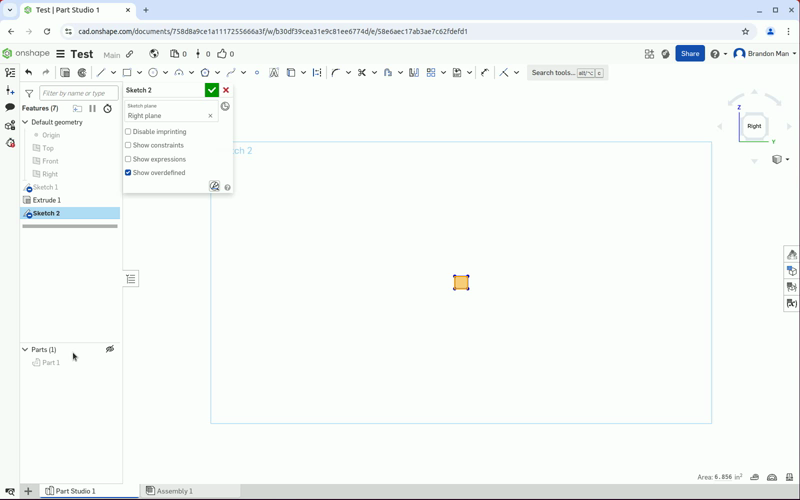
key(shift+e)
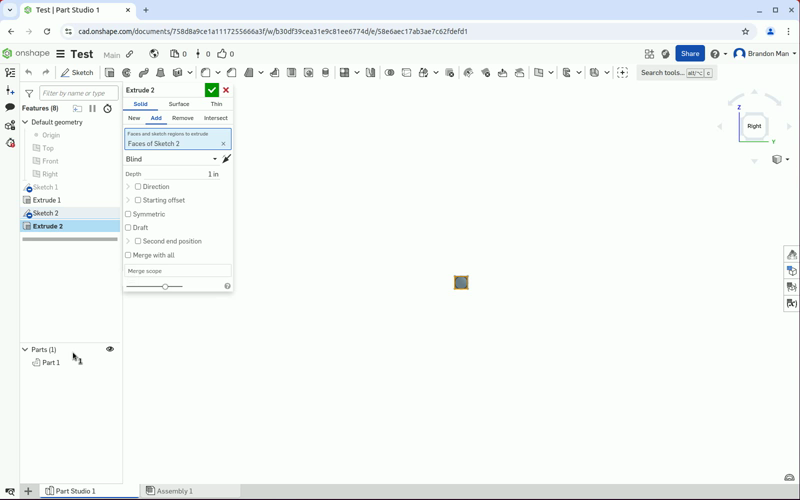
mouse_move(143, 106)
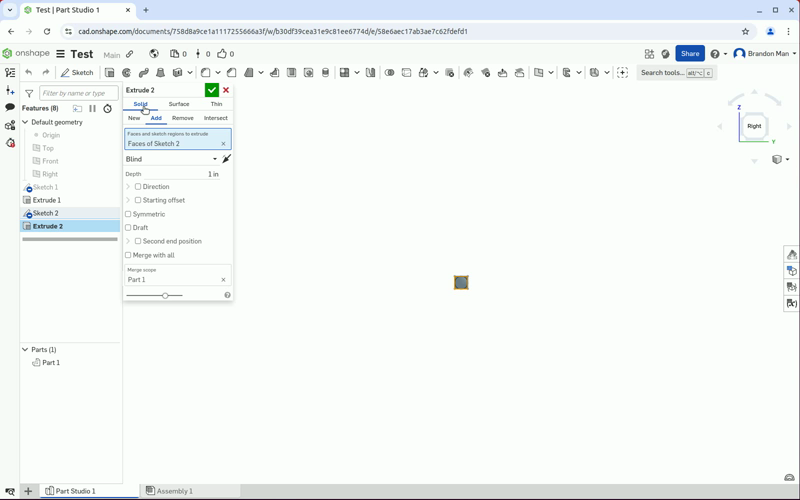
click(143, 106)
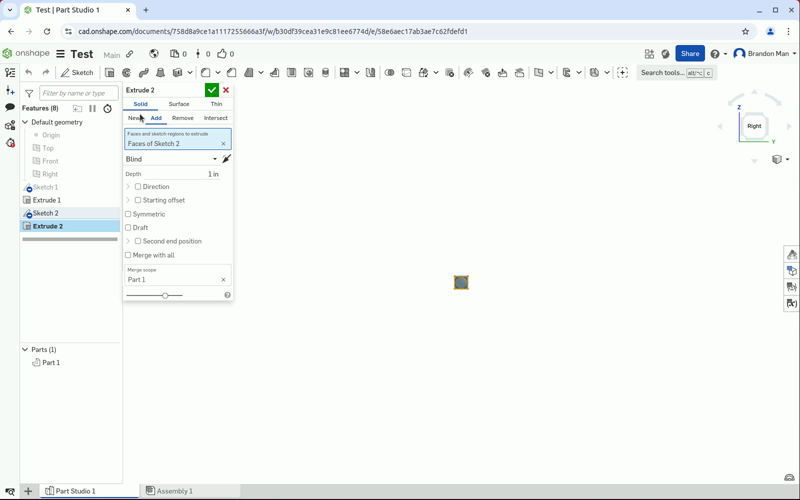
mouse_move(137, 120)
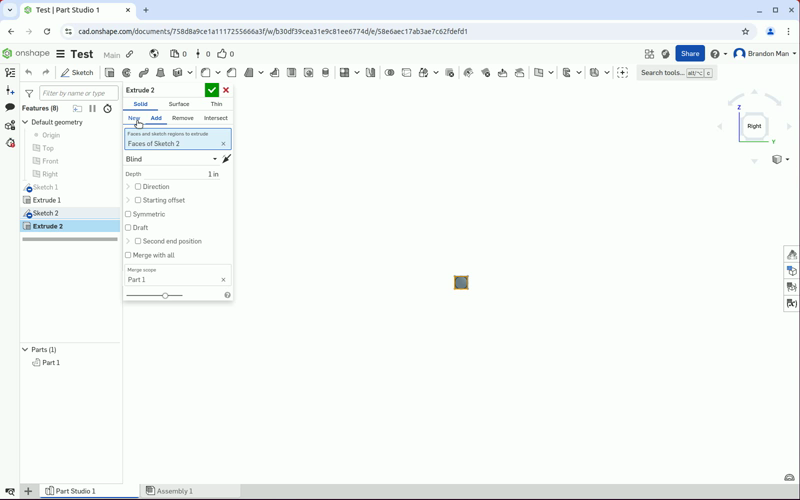
click(137, 120)
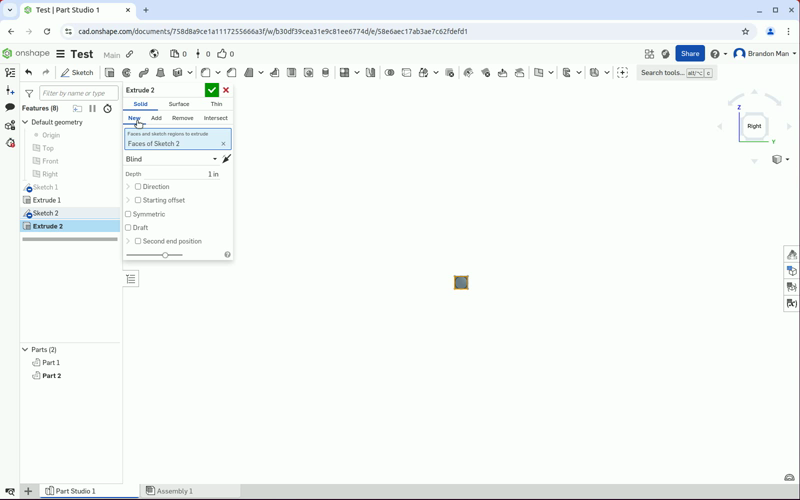
key(tab, 4)
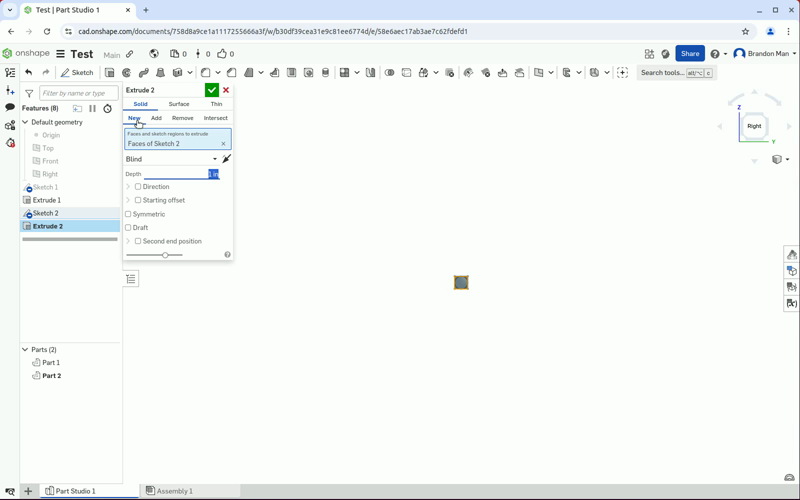
text(-11.554)
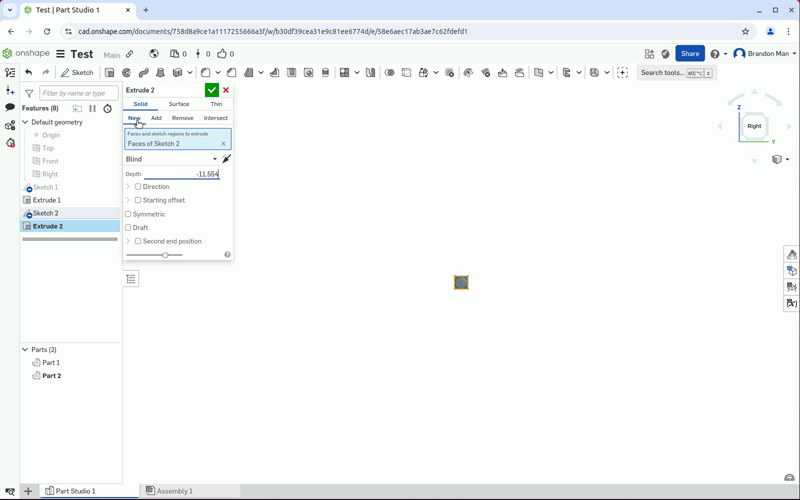
key(enter)
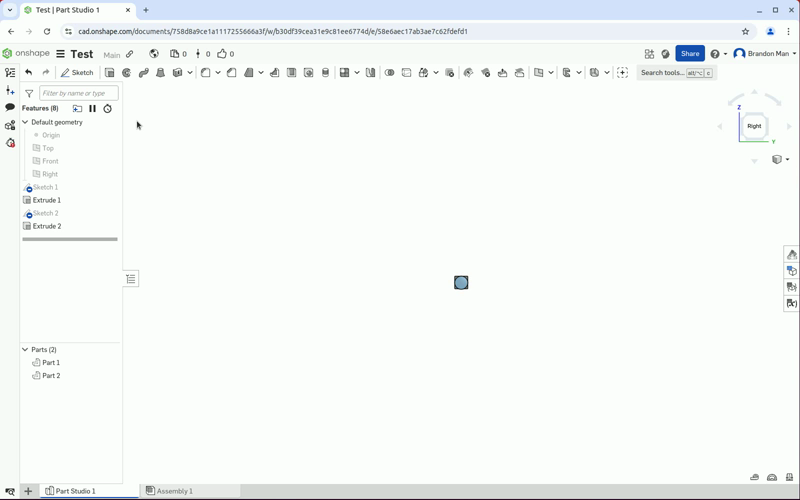
key(shift+h)
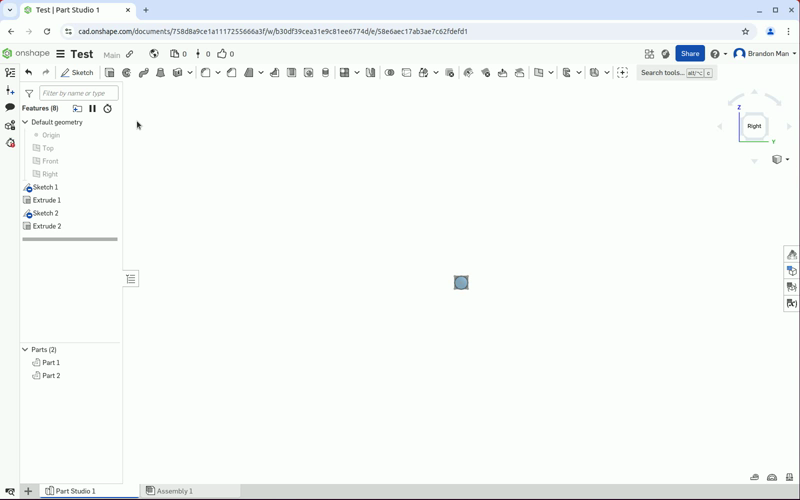
key(shift+h)
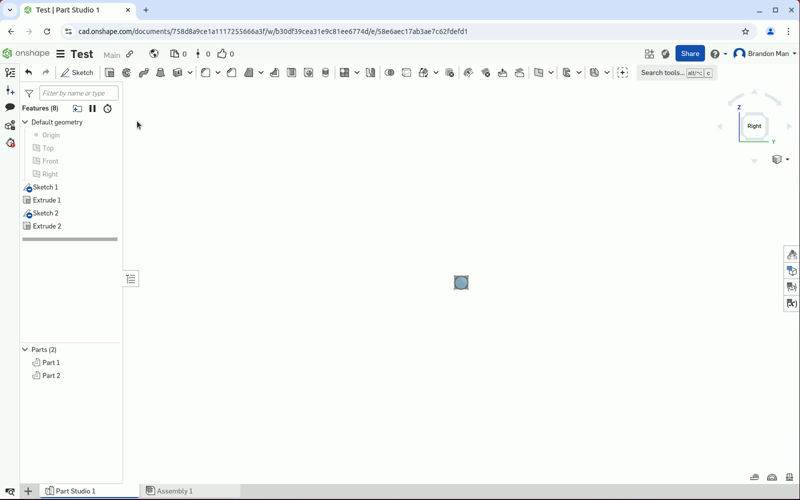
key(shift+7)
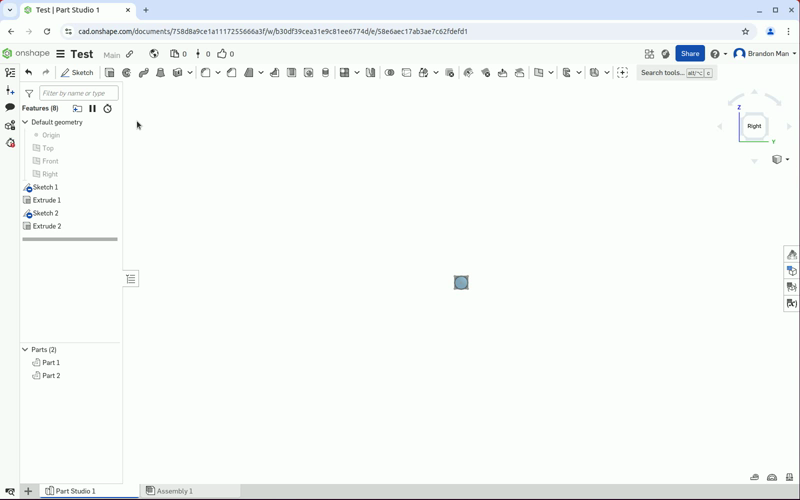
key(right, 2)
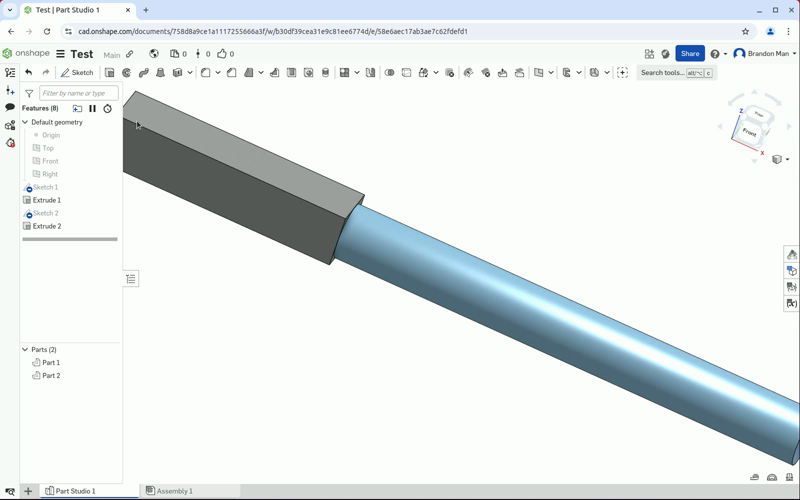
key(down, 2)
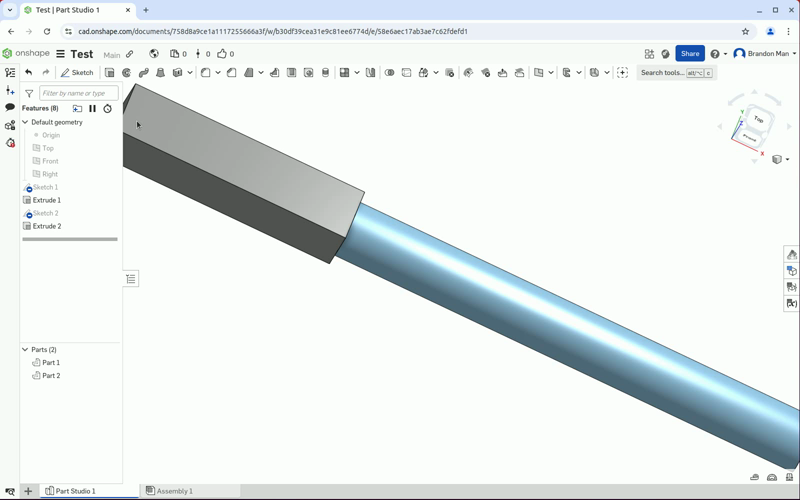
key(up, 2)
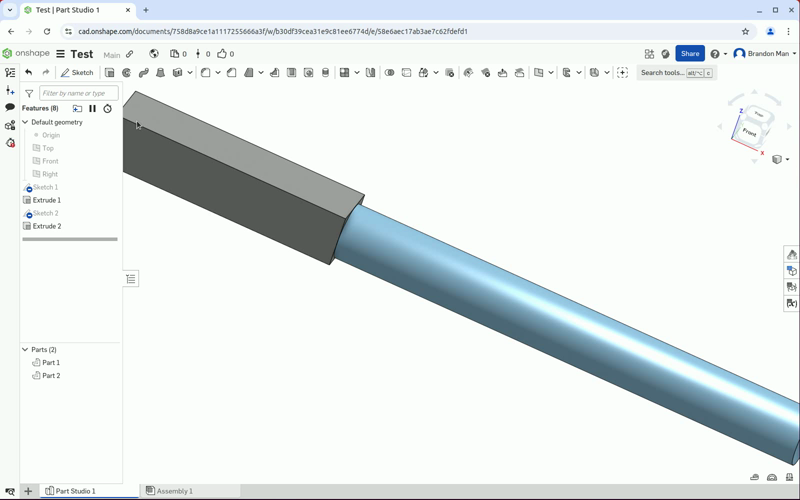
key(left, 2)
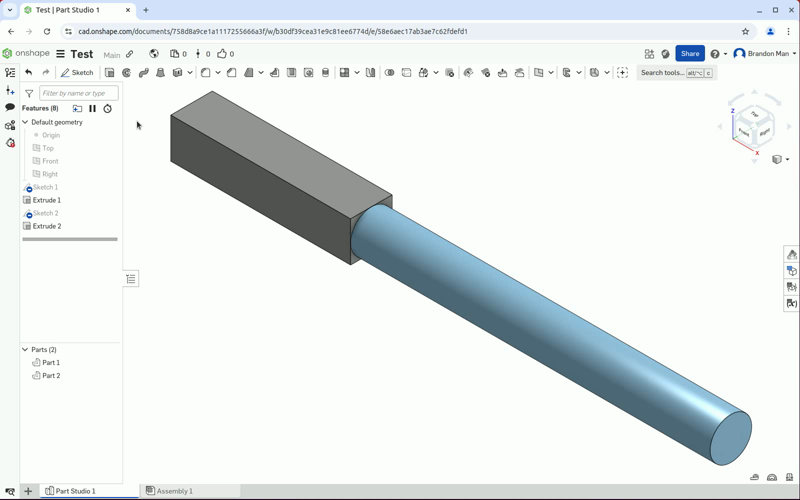
mouse_move(73, 189)
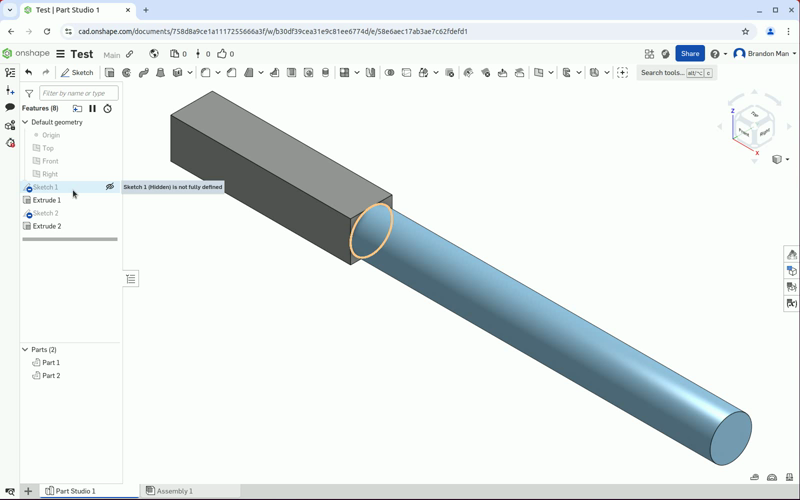
click(73, 189)